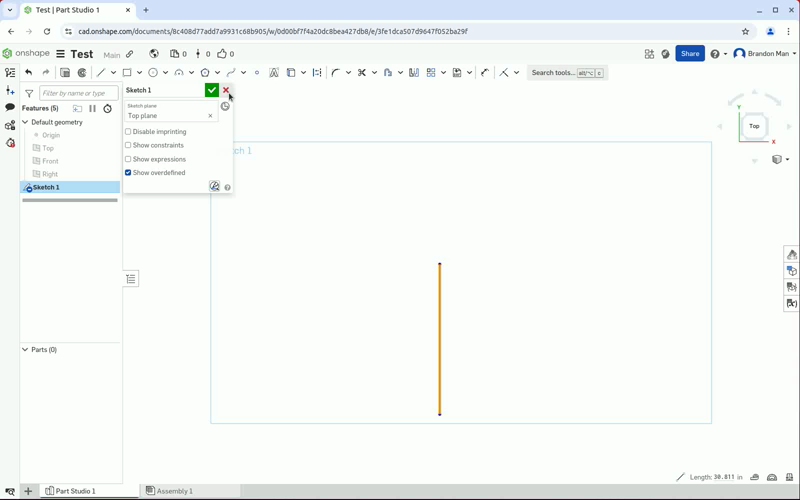
key(shift+h)
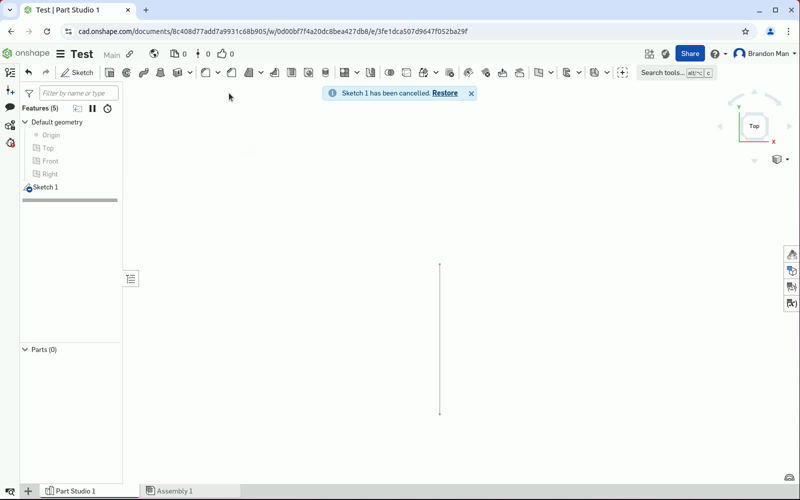
key(shift+s)
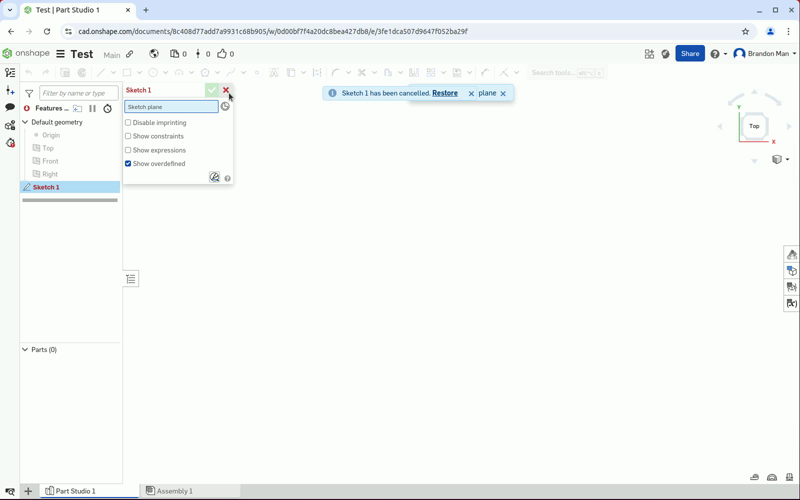
mouse_move(73, 150)
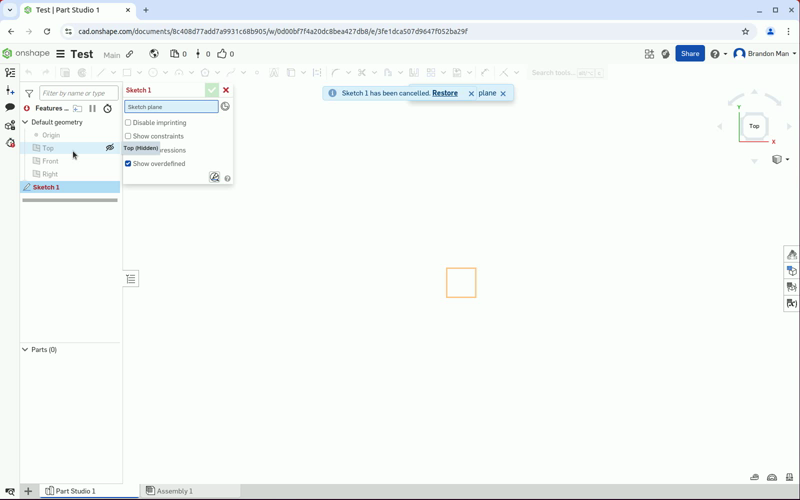
click(73, 150)
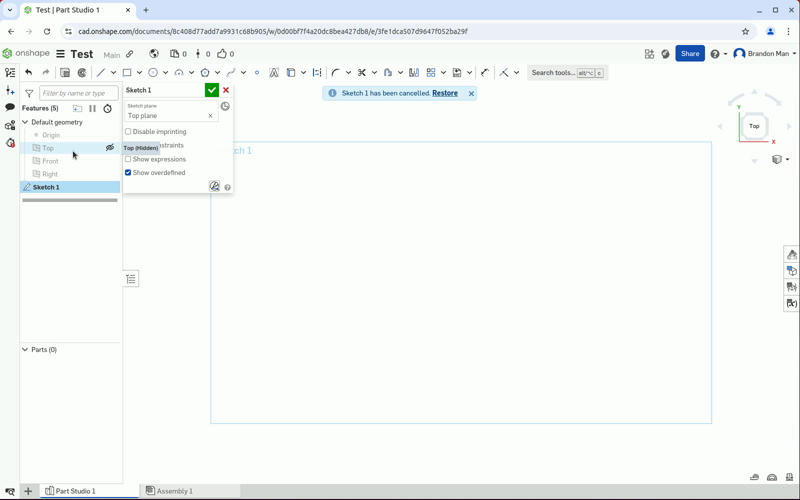
mouse_move(73, 352)
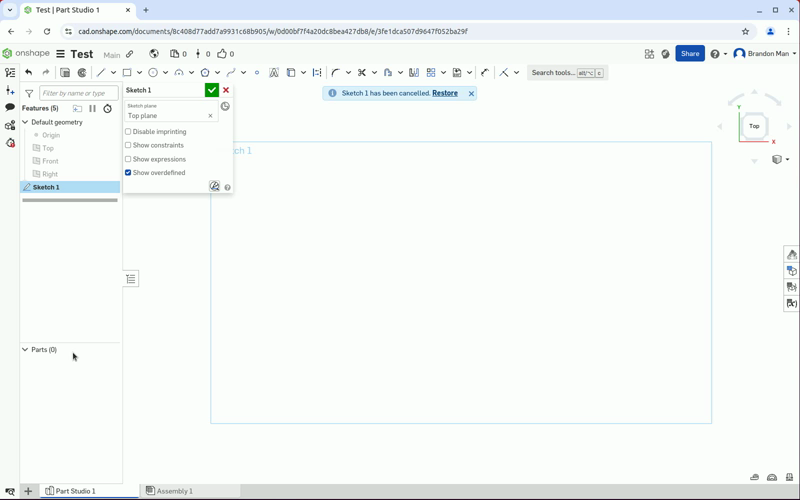
key(y)
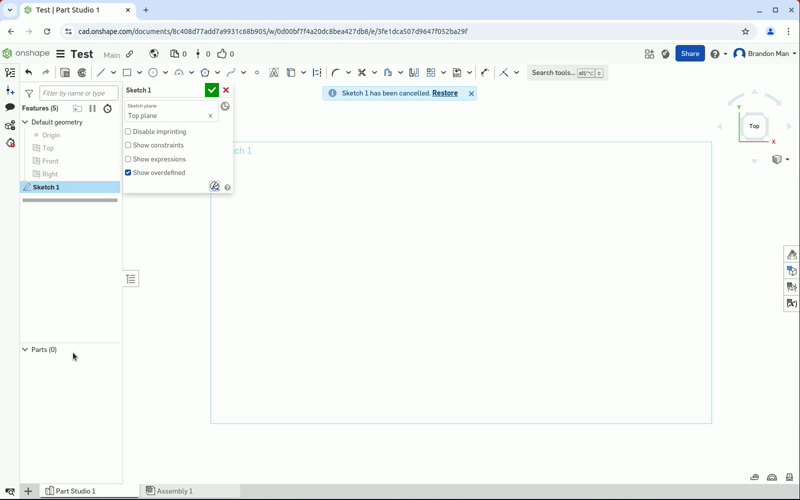
key(a)
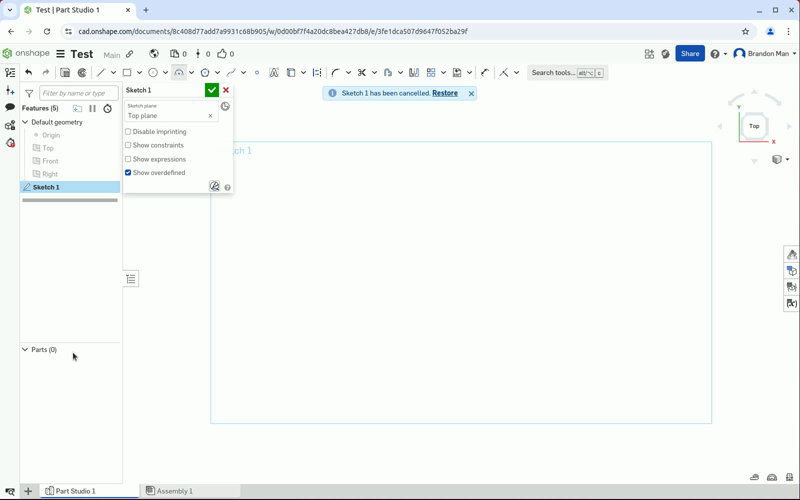
key_down(shift)
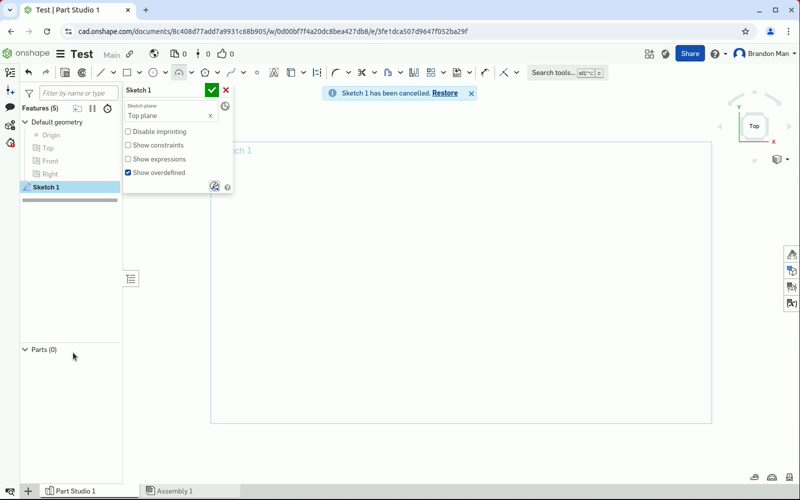
mouse_move(447, 292)
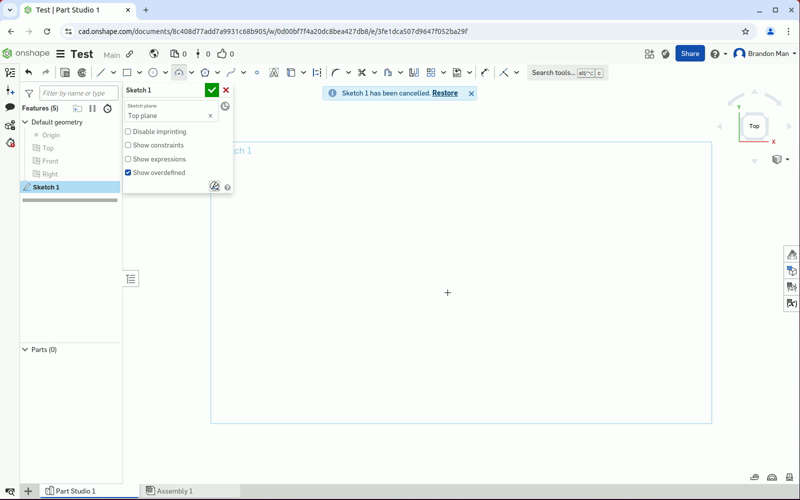
click(447, 292)
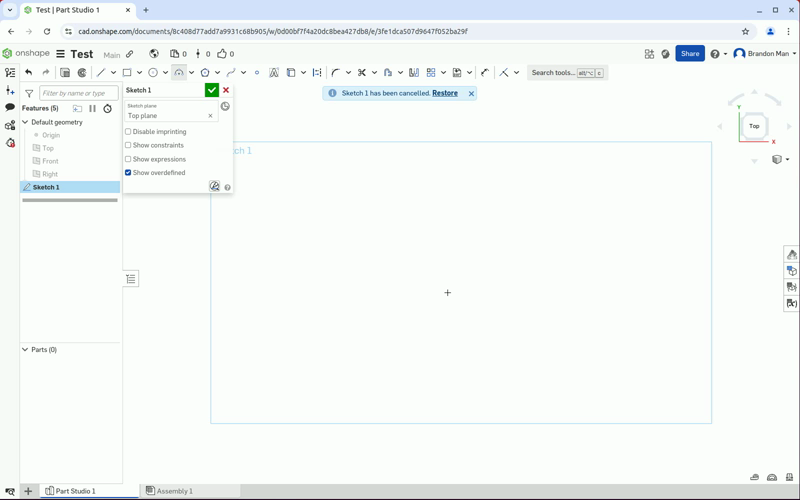
key_up(shift)
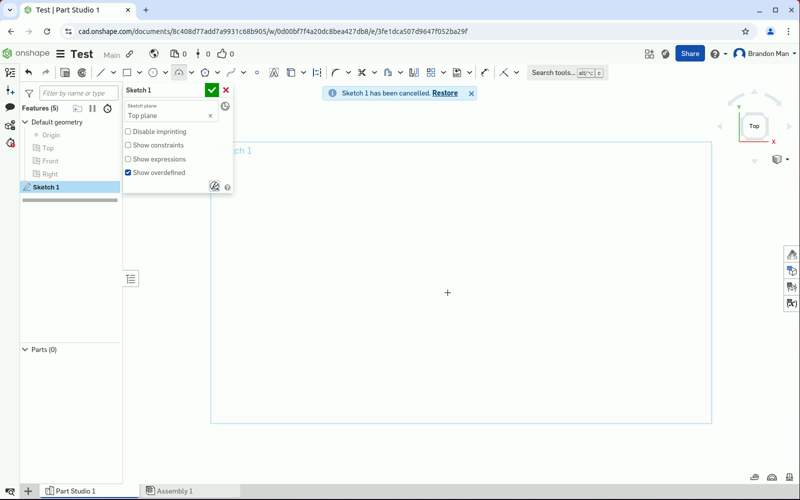
key_down(shift)
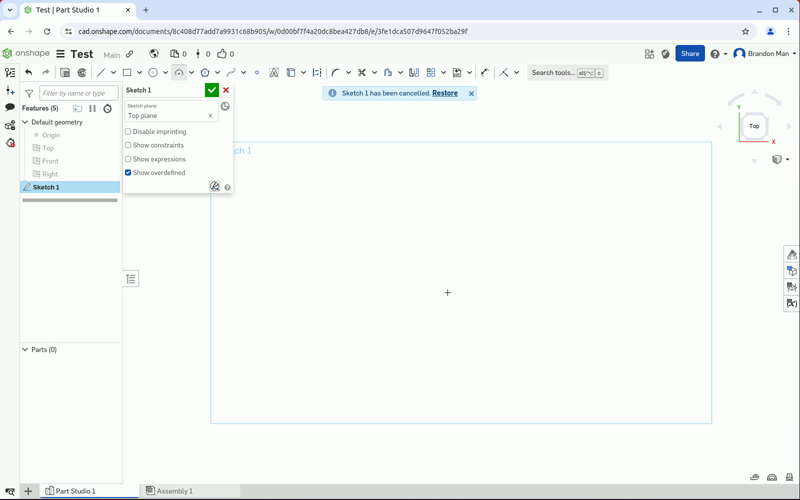
mouse_move(447, 272)
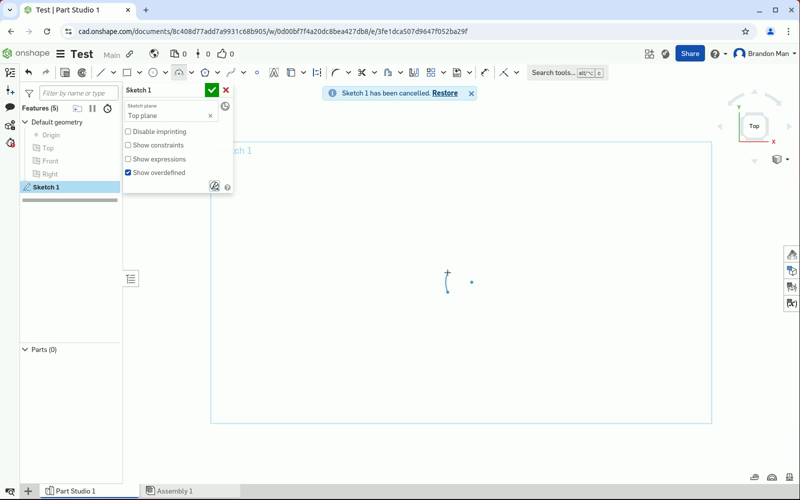
click(447, 272)
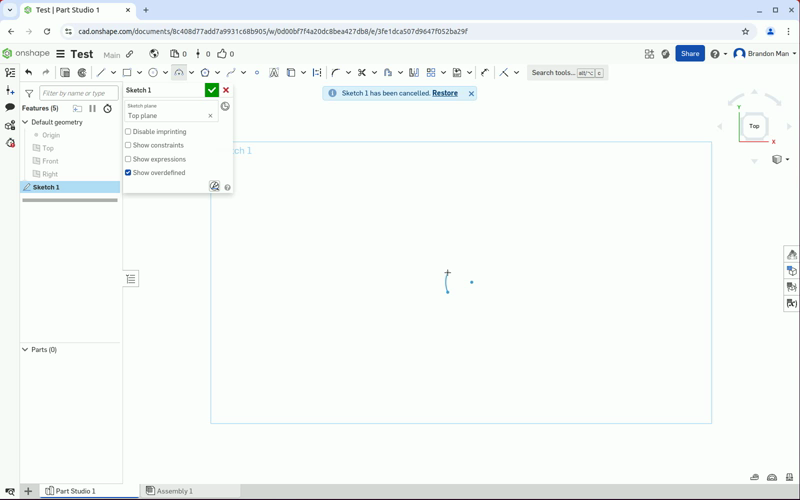
mouse_move(478, 282)
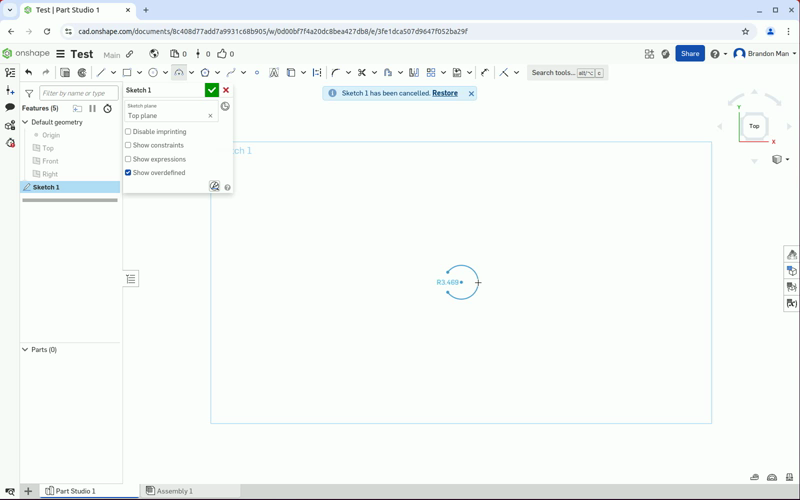
click(478, 282)
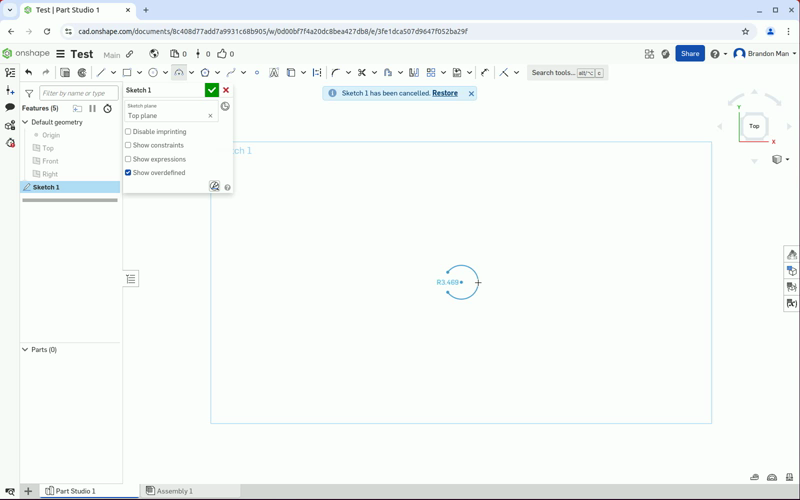
key_up(shift)
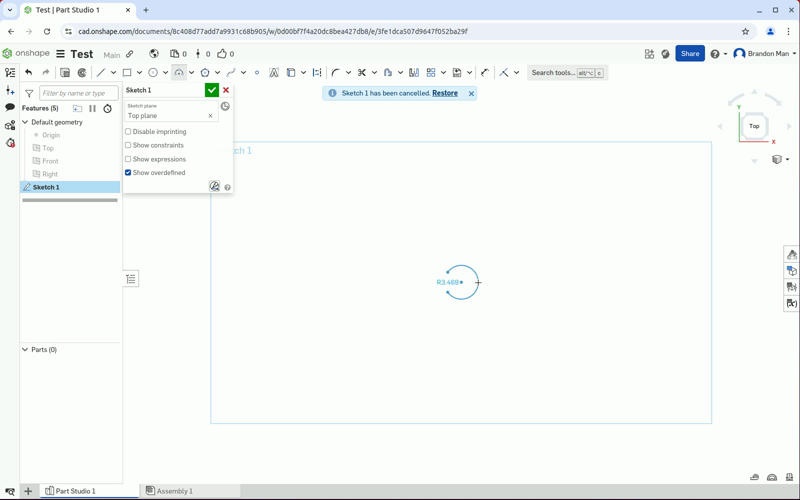
key(esc)
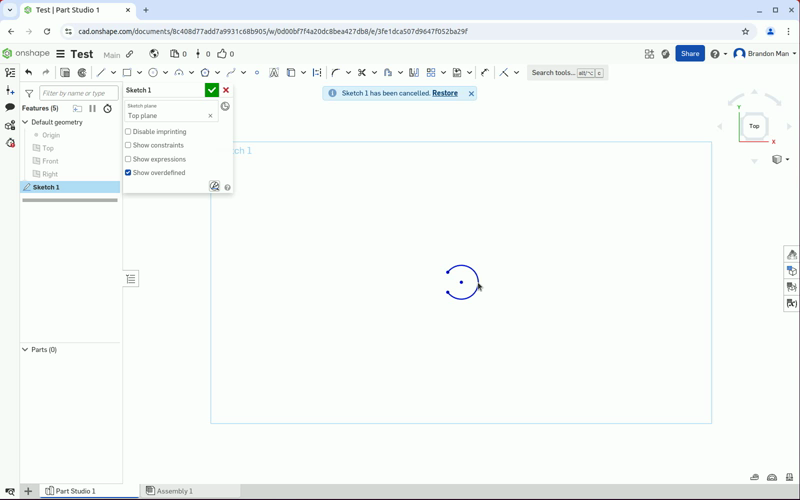
key(l)
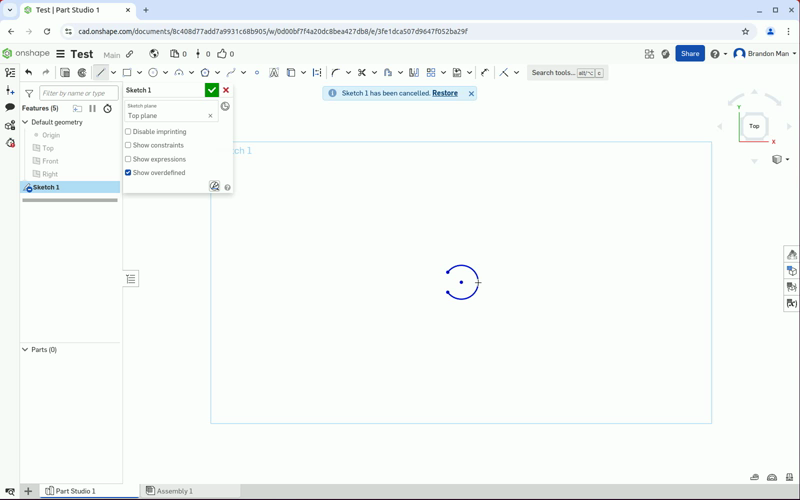
mouse_move(447, 272)
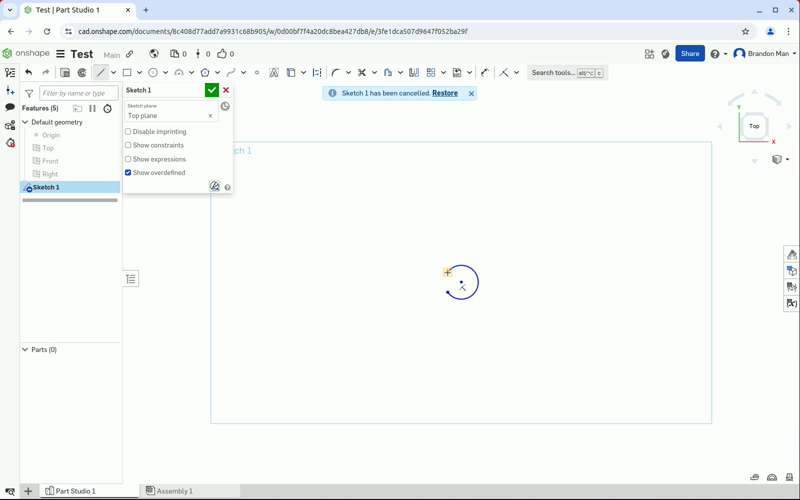
click(447, 272)
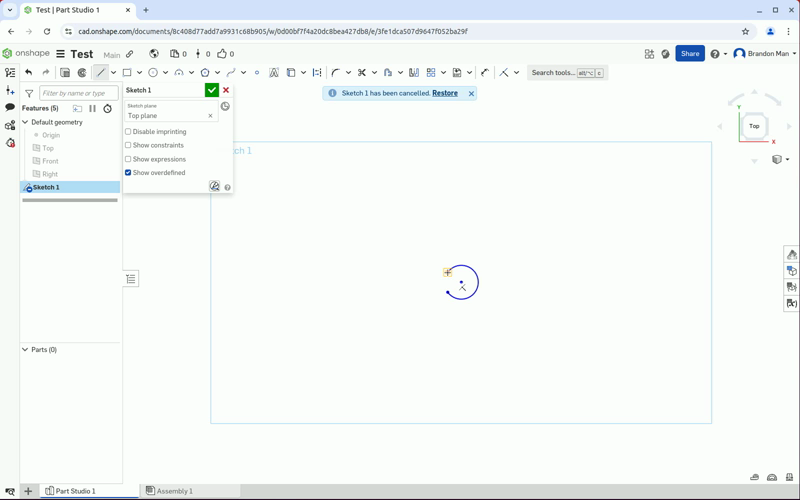
mouse_move(477, 272)
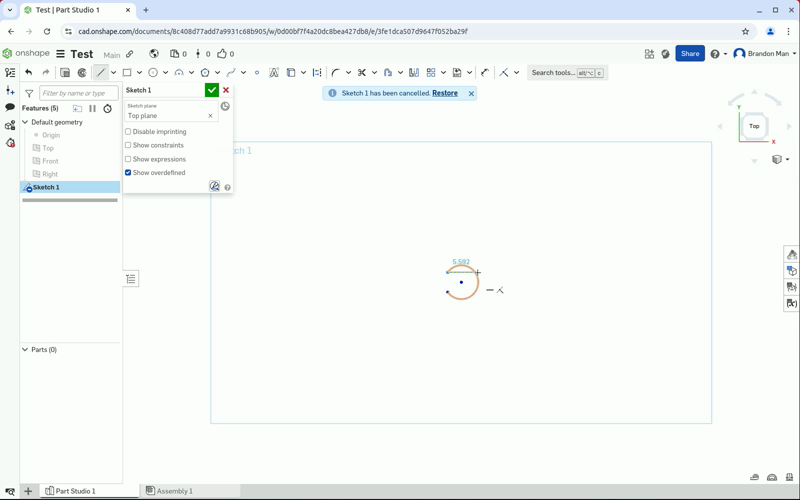
key_down(shift)
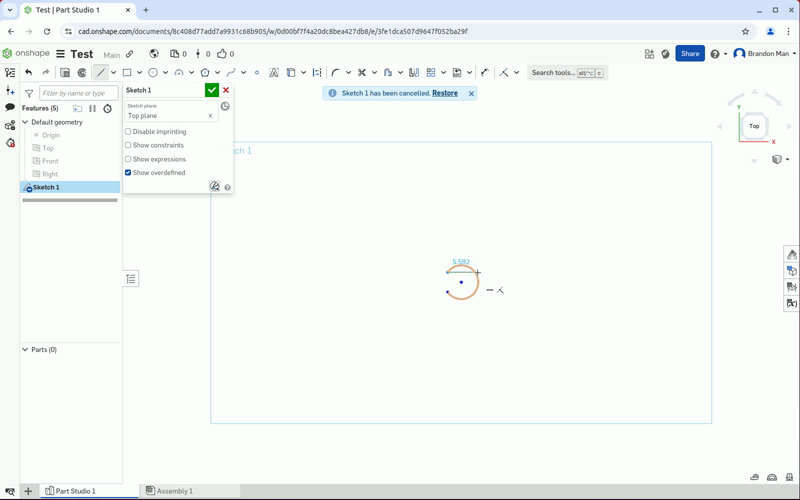
mouse_move(447, 292)
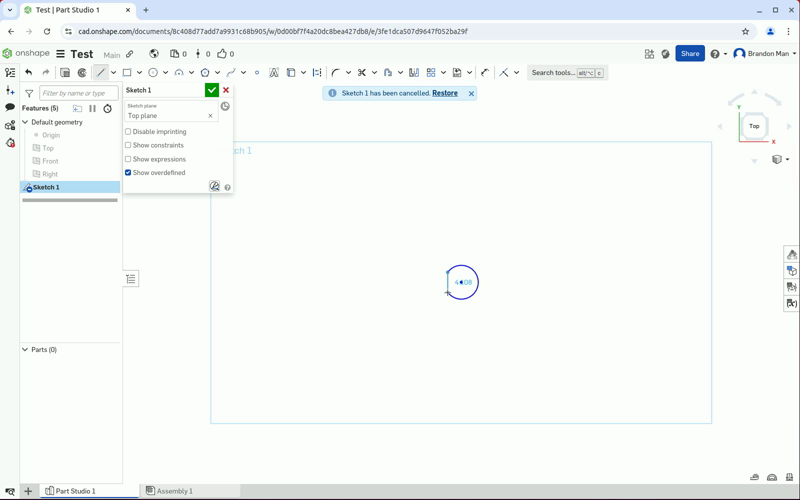
key_up(shift)
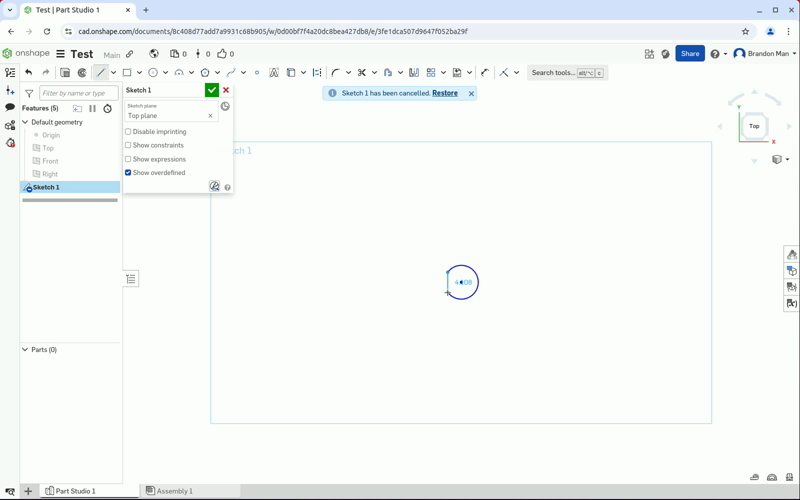
click(447, 292)
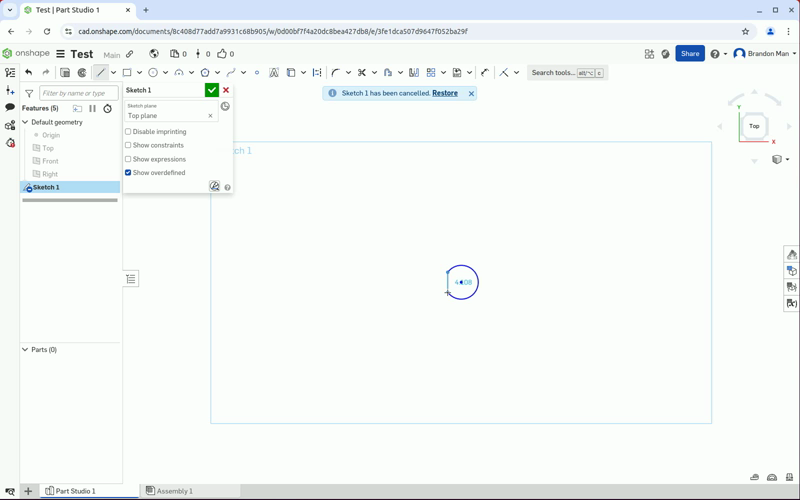
key(esc)
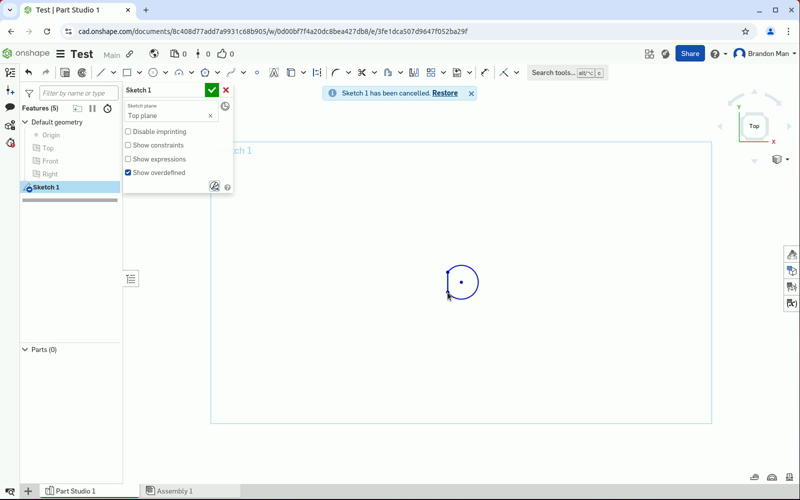
mouse_move(472, 278)
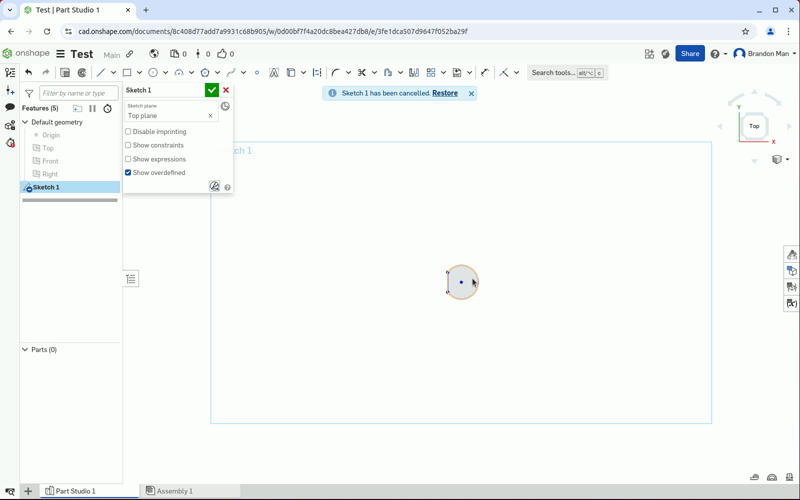
scroll(6)
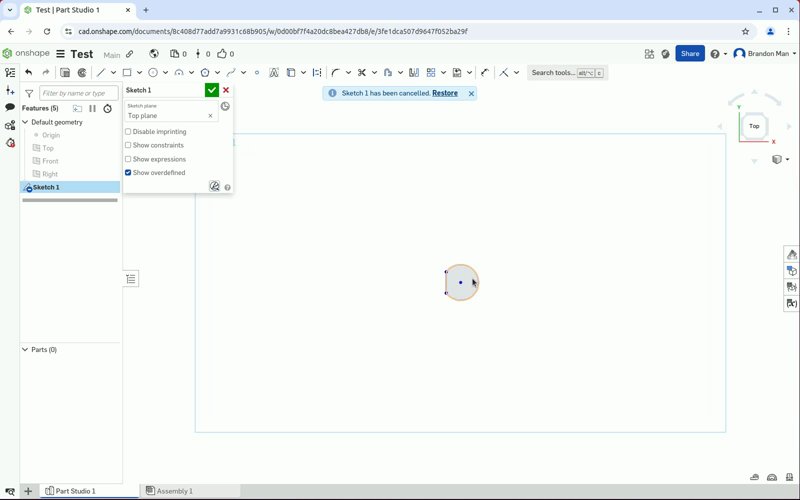
scroll(6)
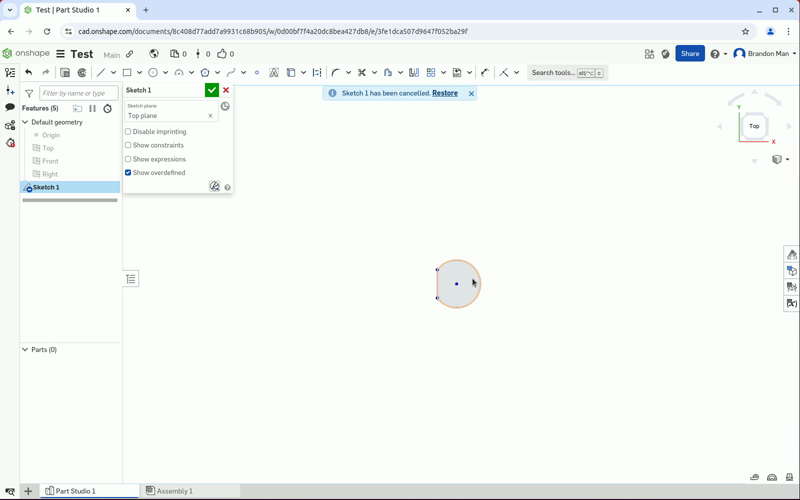
scroll(6)
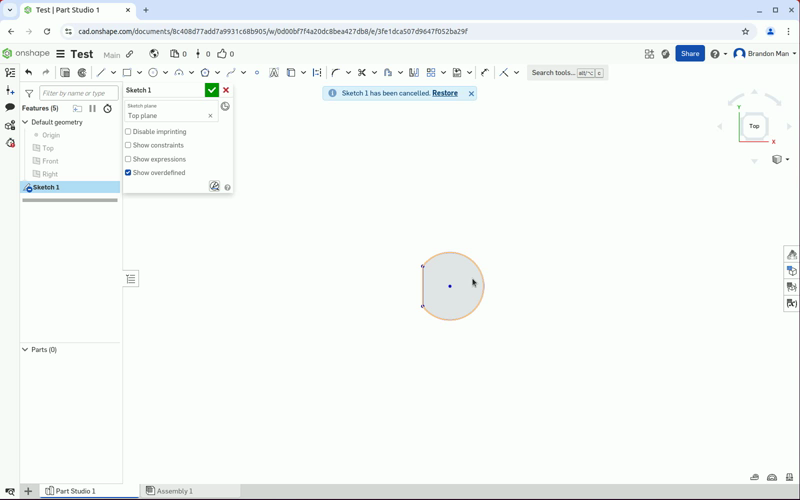
scroll(6)
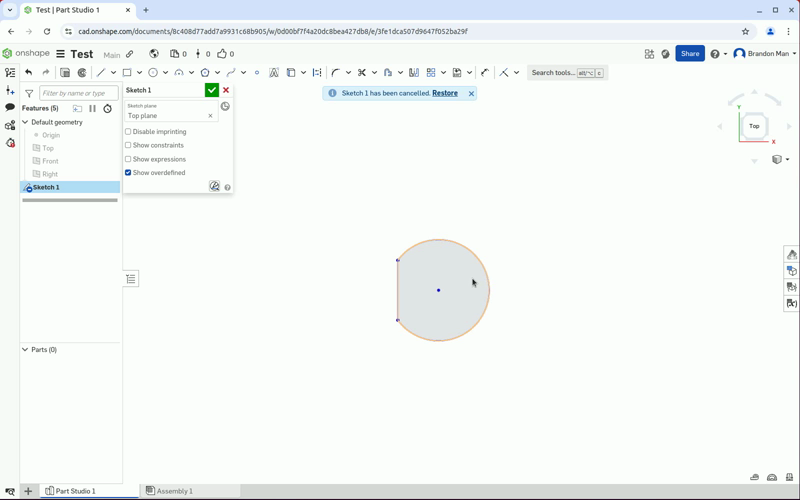
scroll(6)
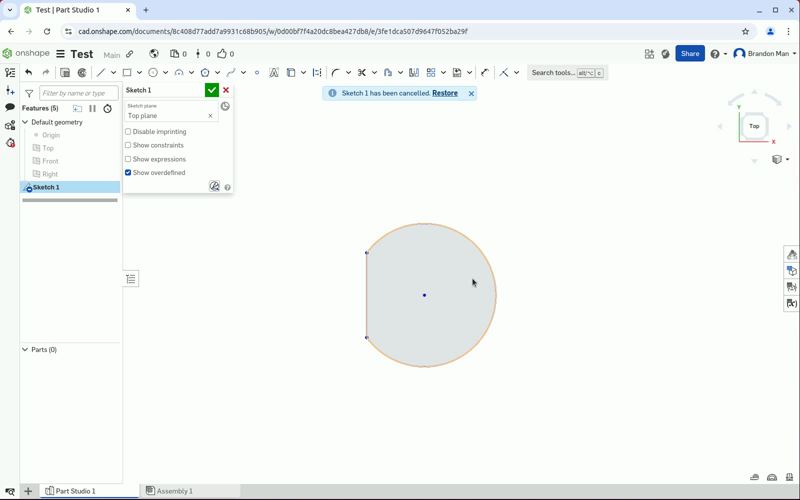
scroll(6)
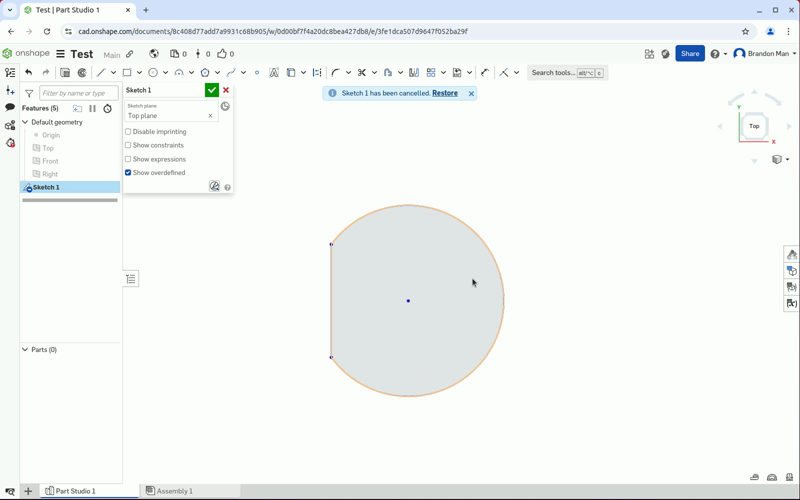
scroll(6)
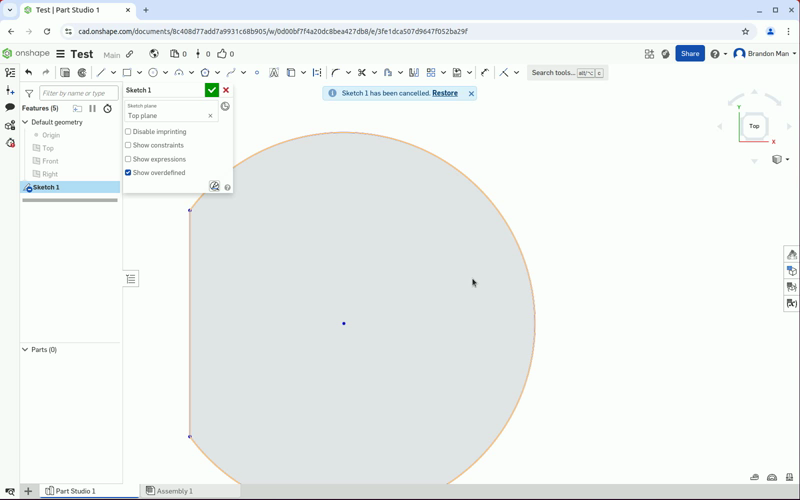
click(472, 278)
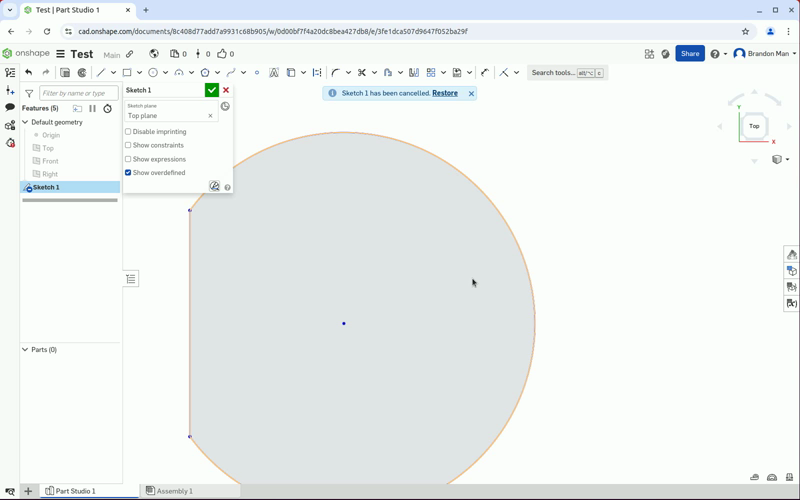
scroll(-6)
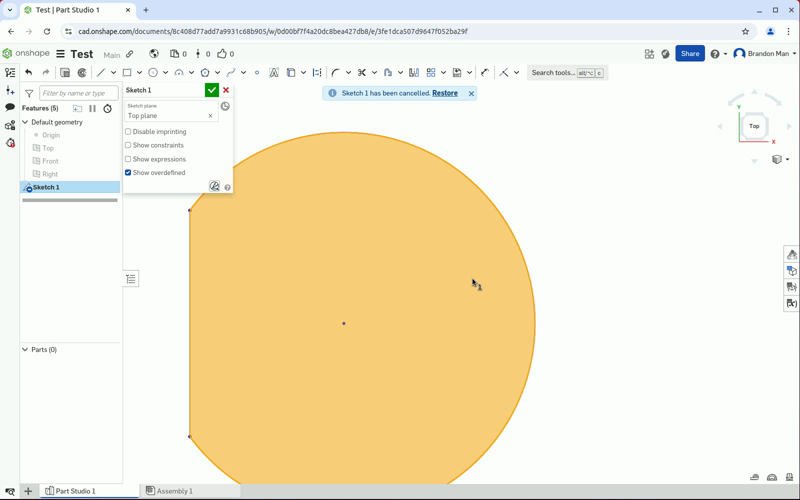
scroll(-6)
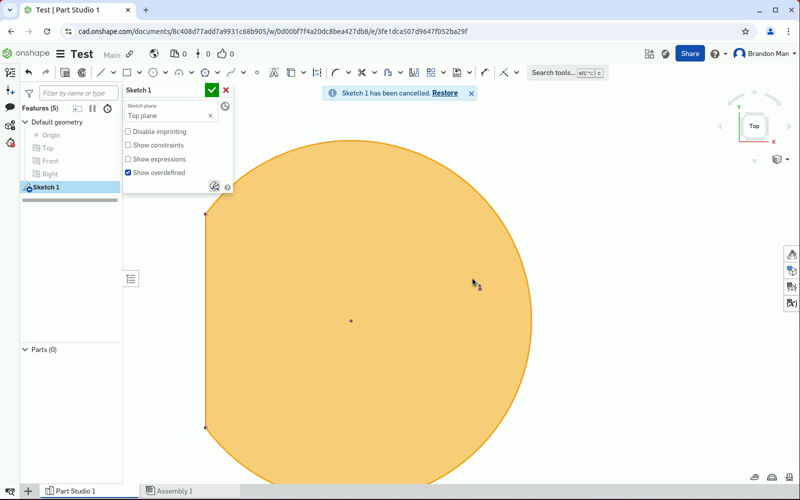
scroll(-6)
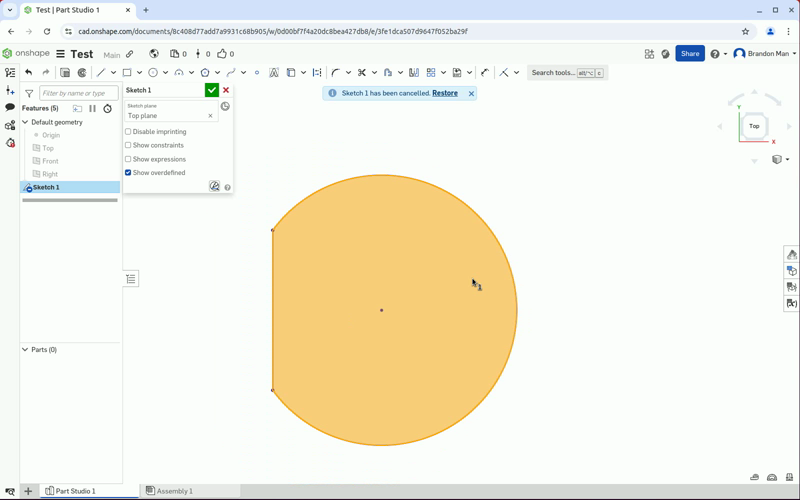
scroll(-6)
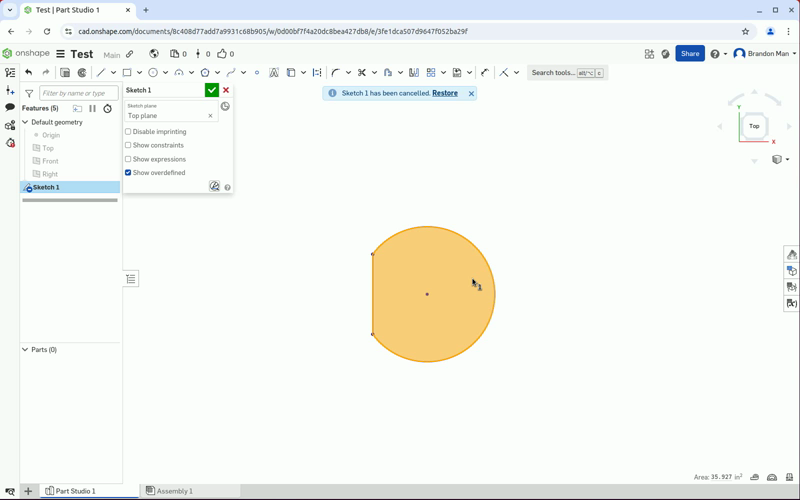
scroll(-6)
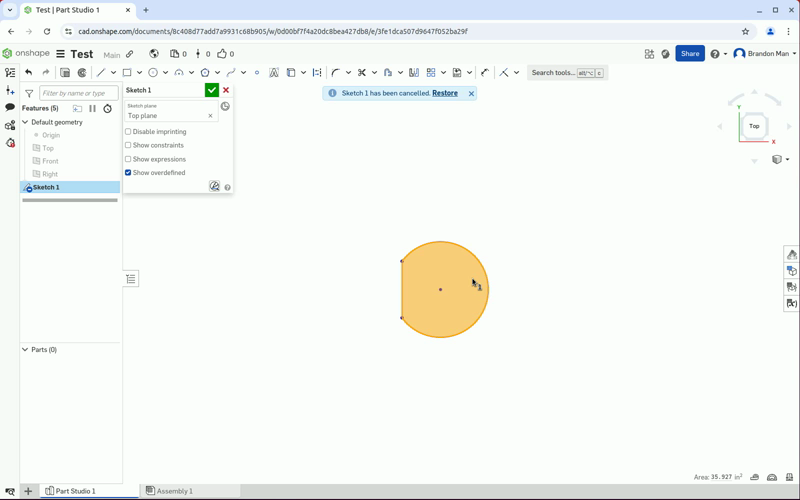
scroll(-6)
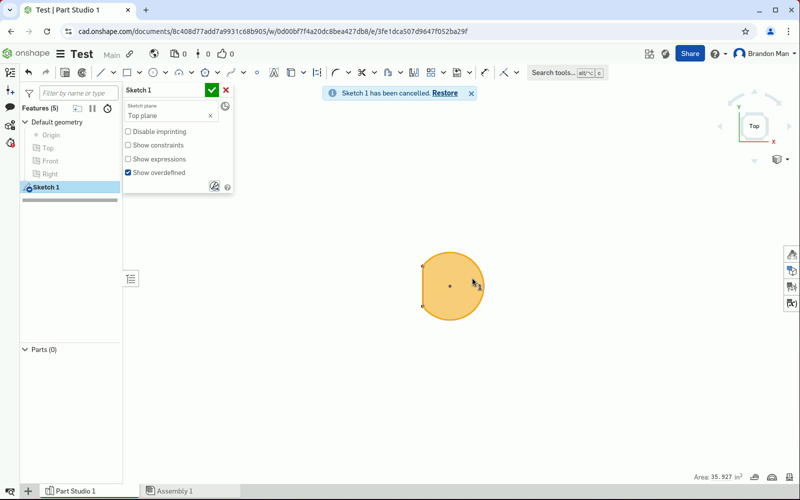
scroll(-6)
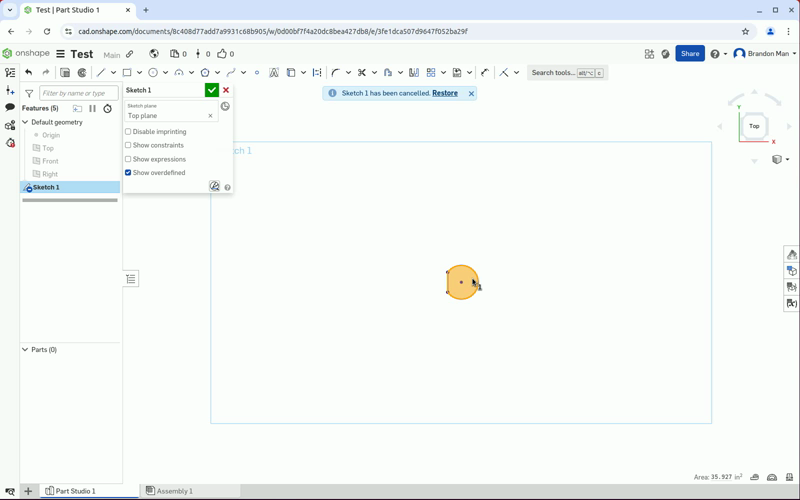
mouse_move(73, 352)
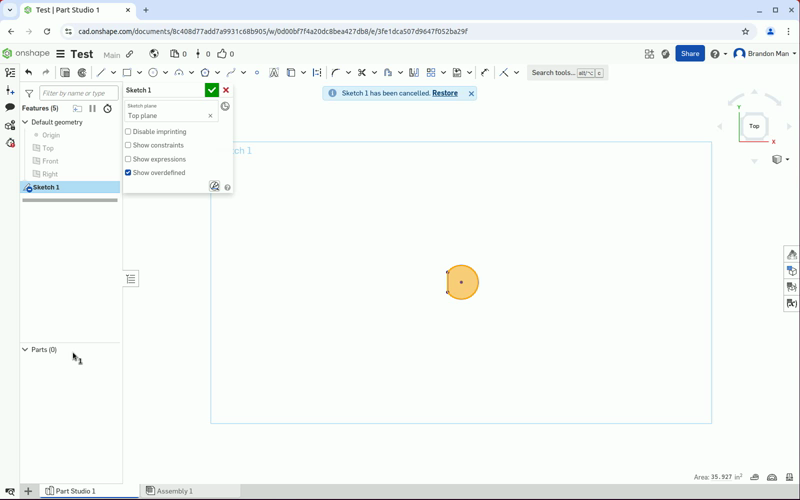
key(shift+y)
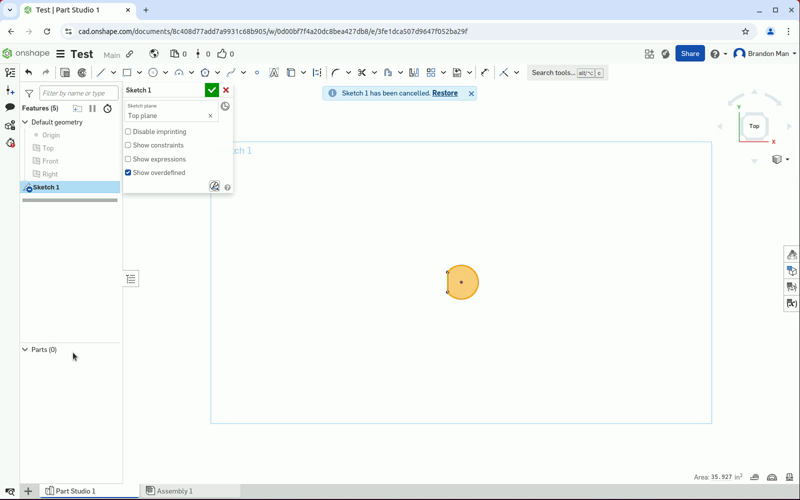
key(shift+e)
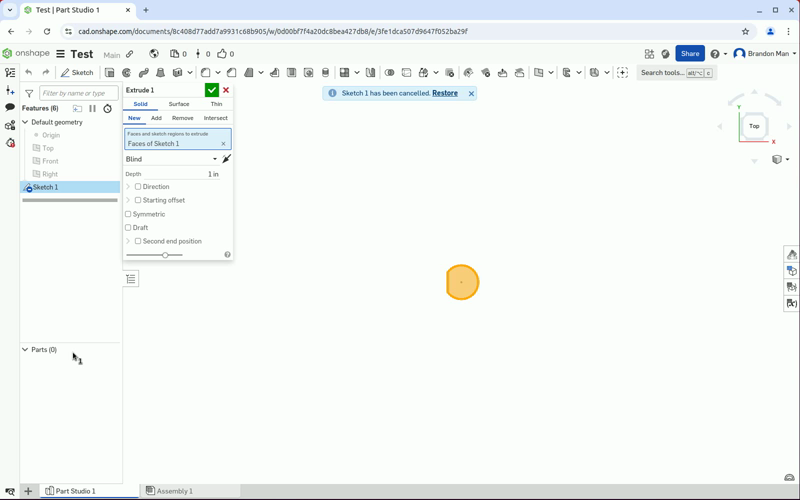
mouse_move(143, 106)
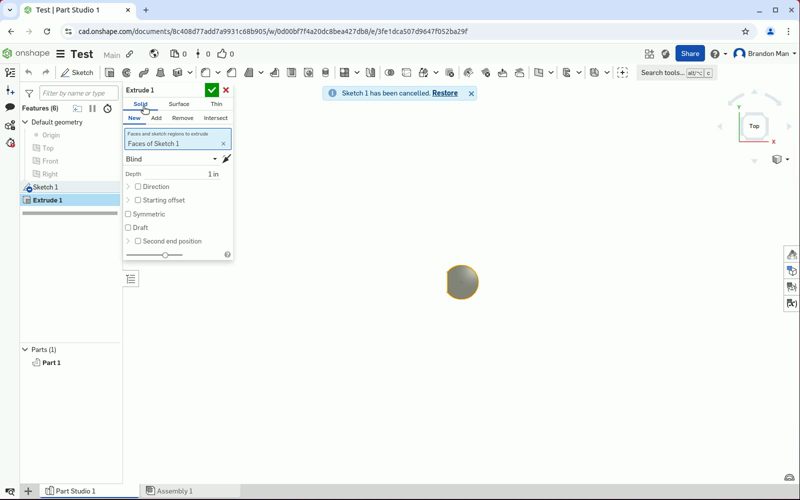
click(143, 106)
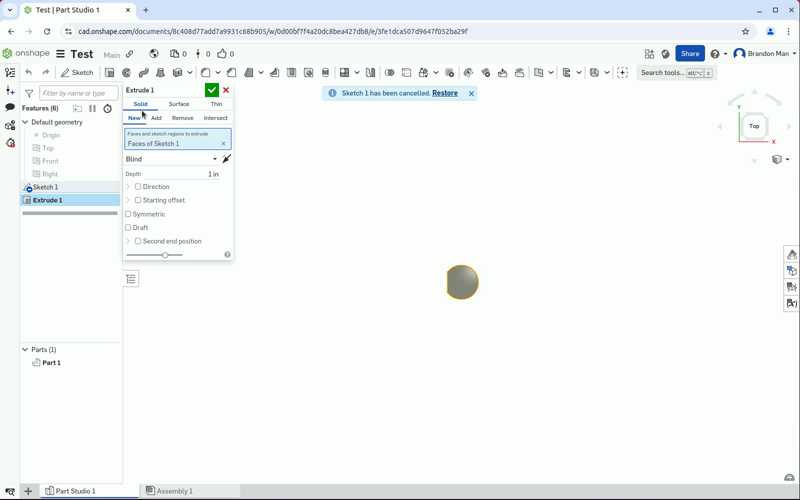
mouse_move(137, 120)
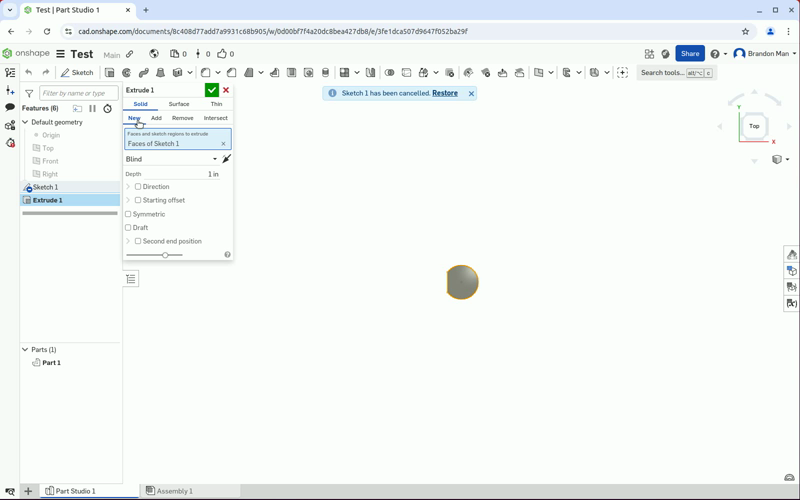
click(137, 120)
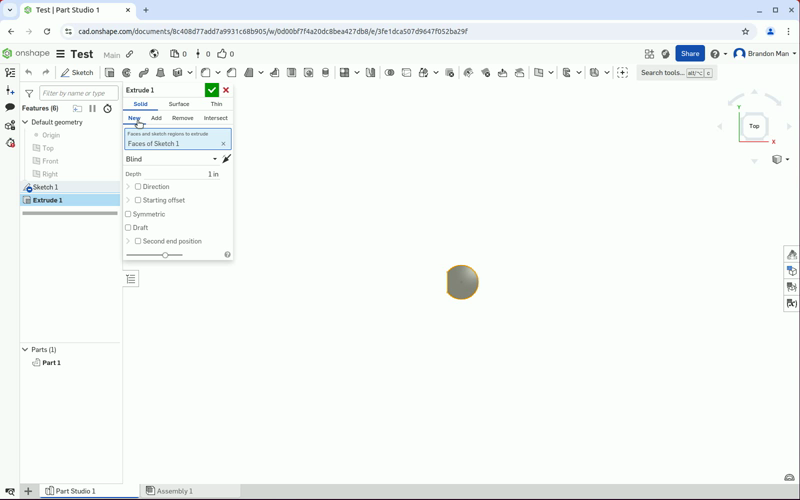
key(tab, 4)
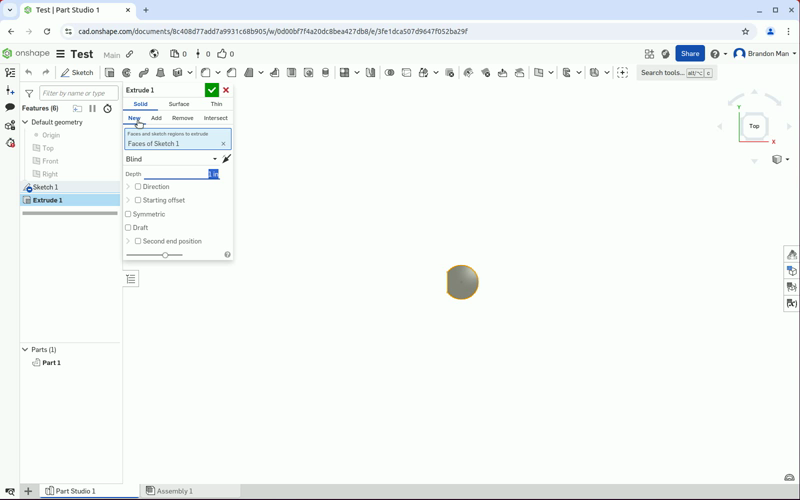
text(23.108)
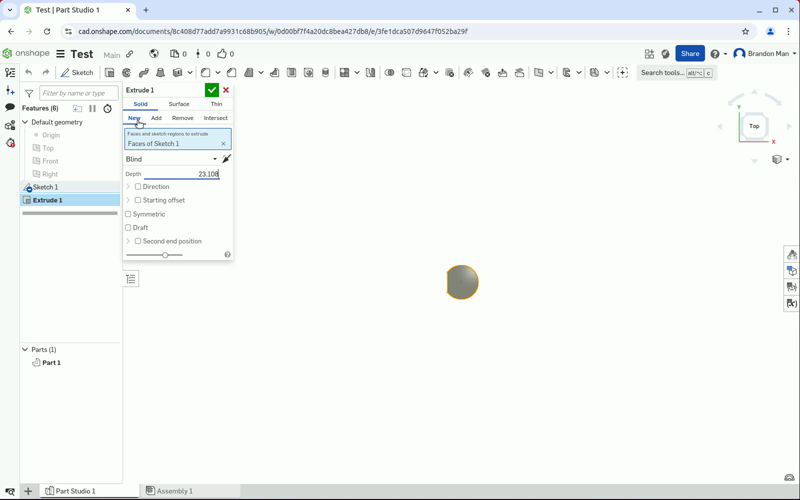
key(enter)
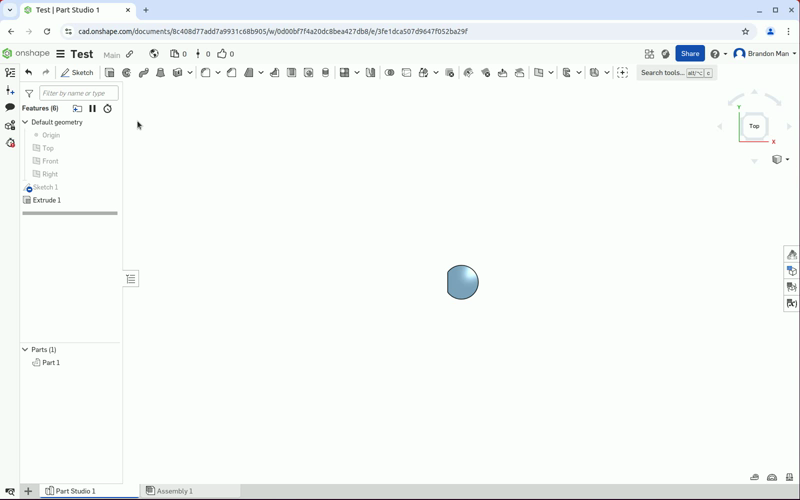
key(shift+h)
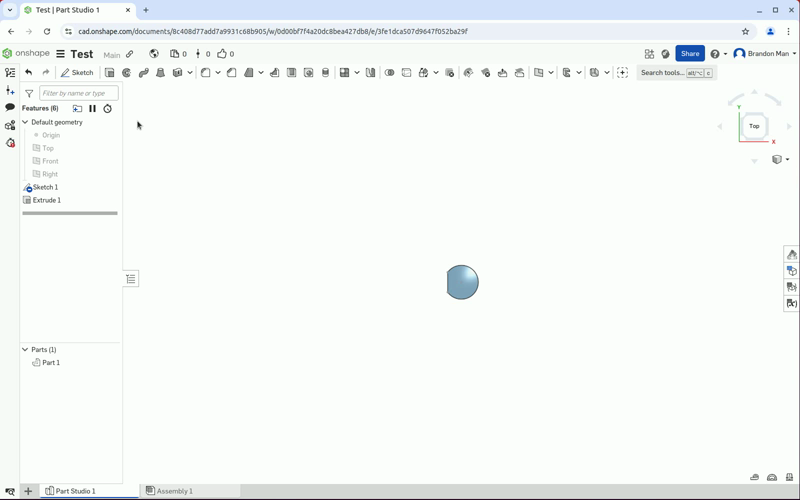
key(shift+h)
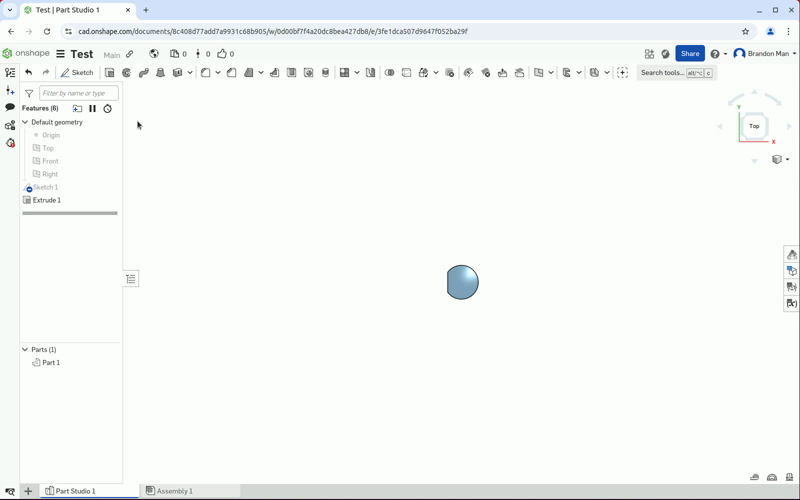
mouse_move(73, 189)
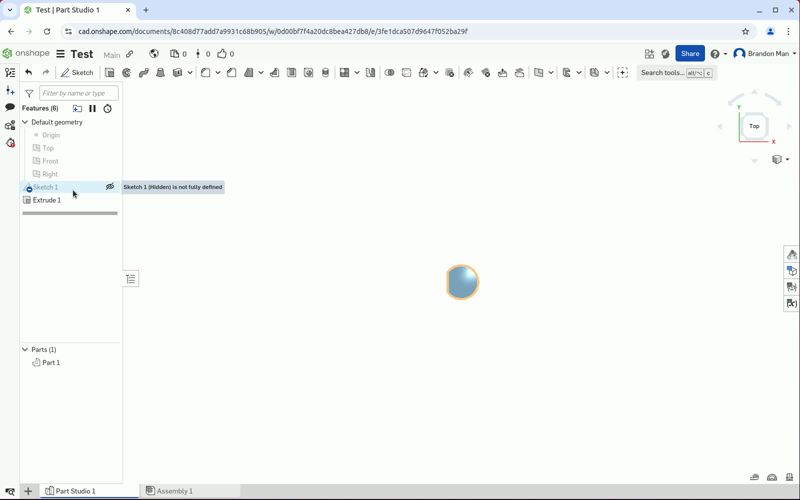
click(73, 189)
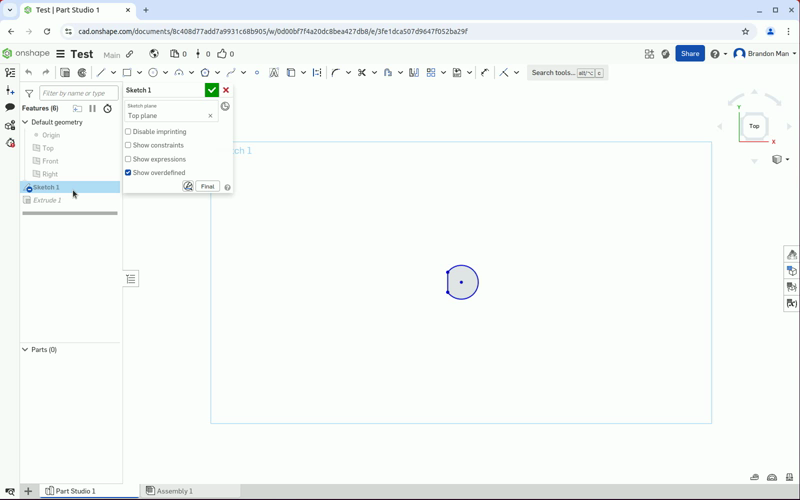
mouse_move(229, 92)
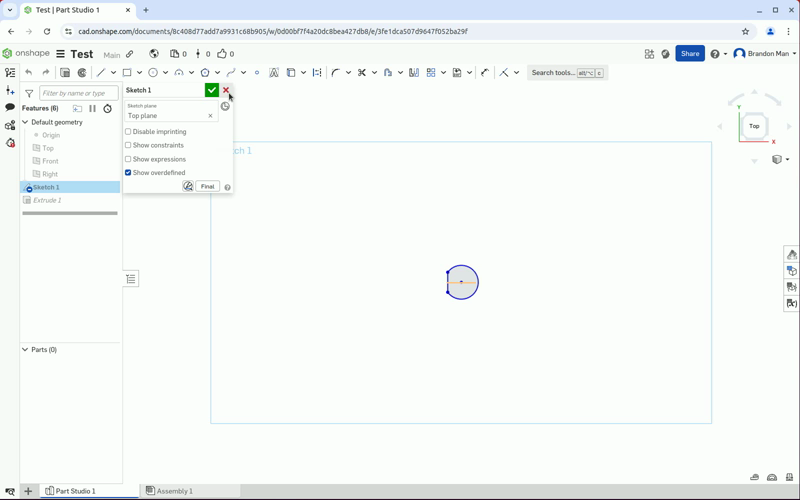
click(229, 92)
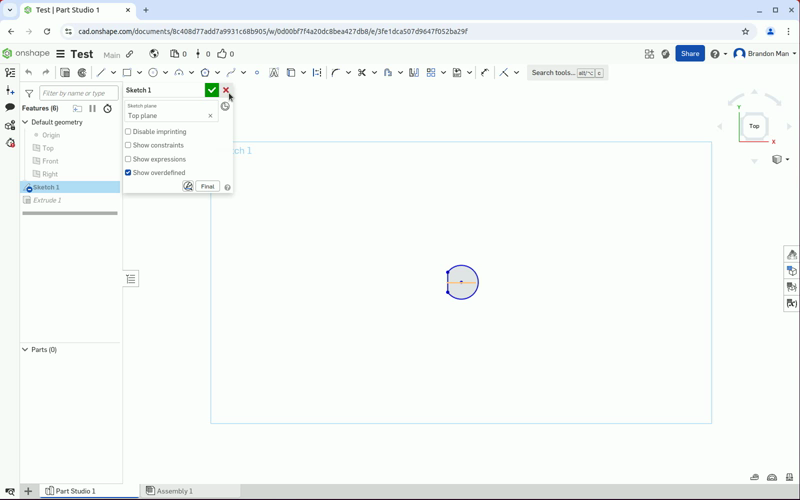
key(shift+s)
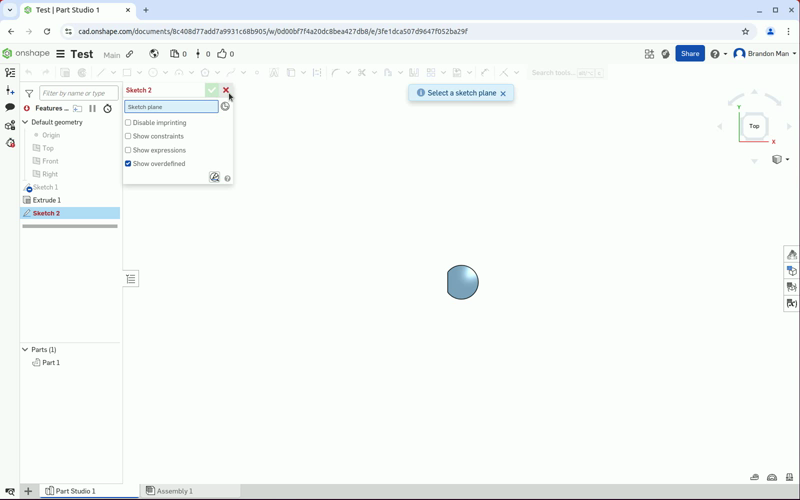
mouse_move(73, 150)
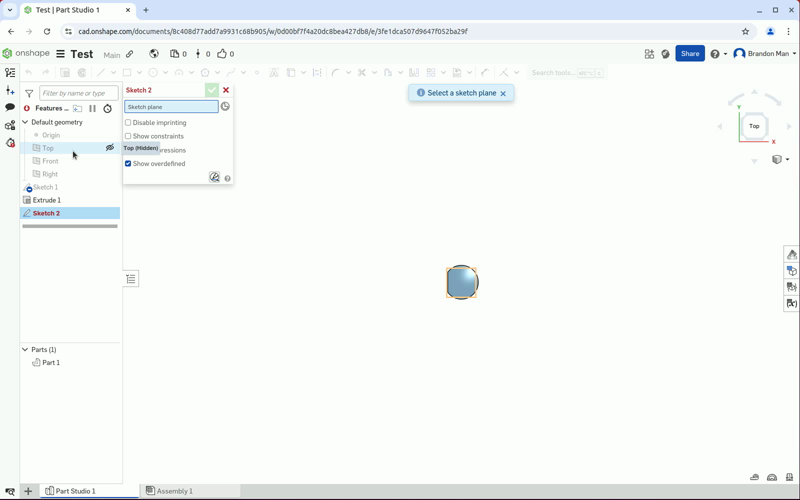
click(73, 150)
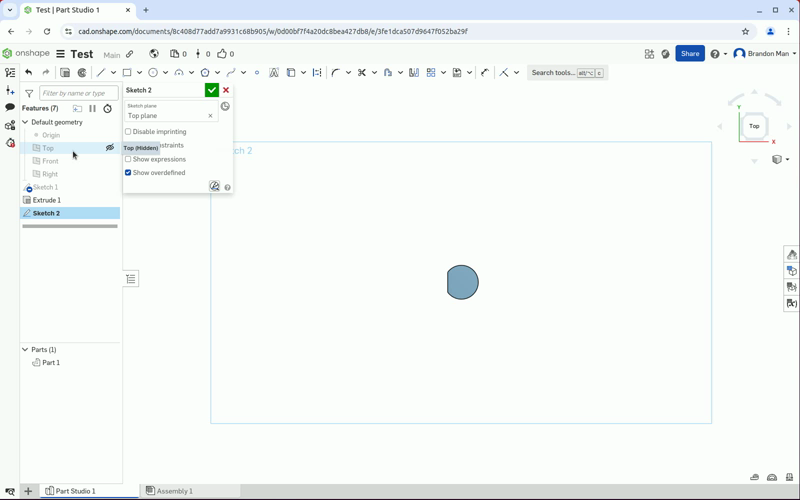
mouse_move(73, 352)
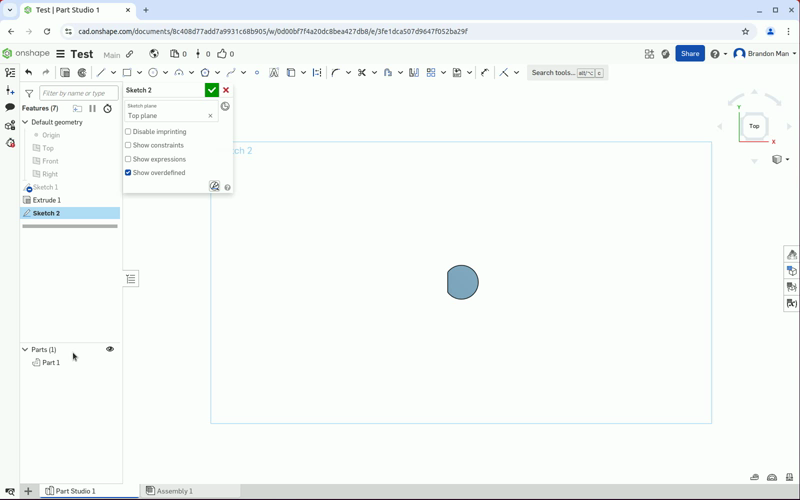
key(y)
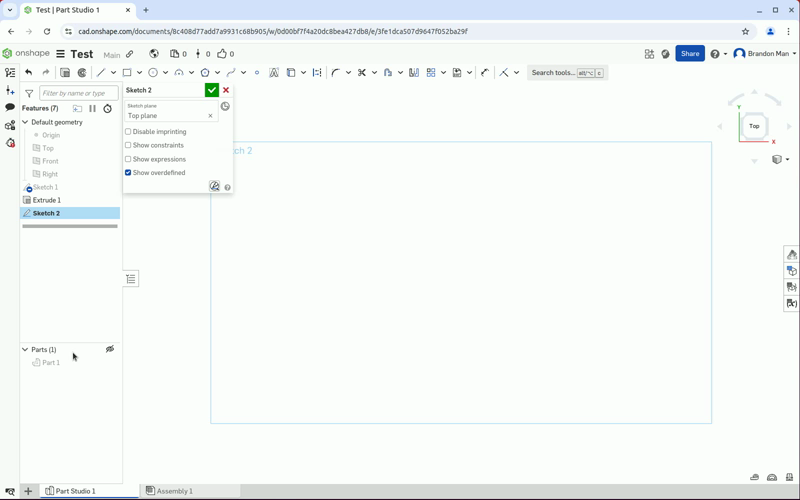
key(l)
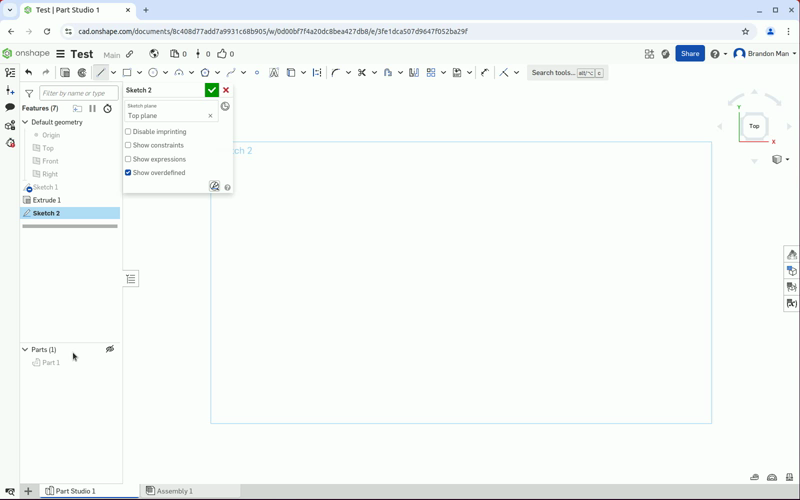
key_down(shift)
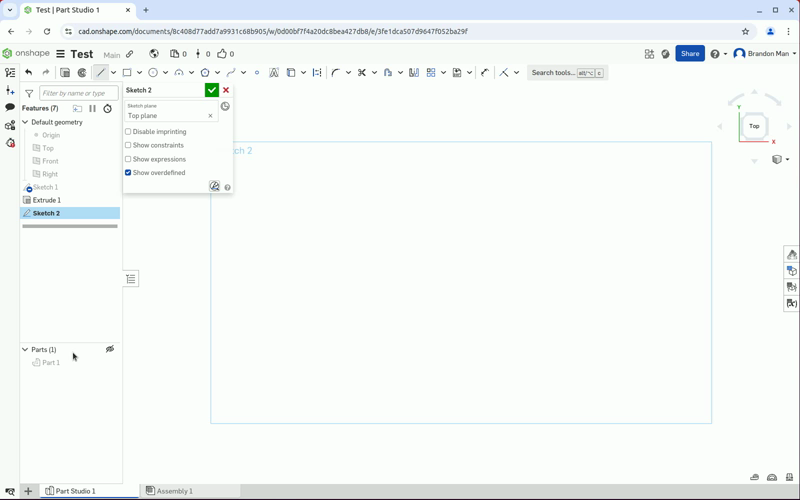
mouse_move(447, 292)
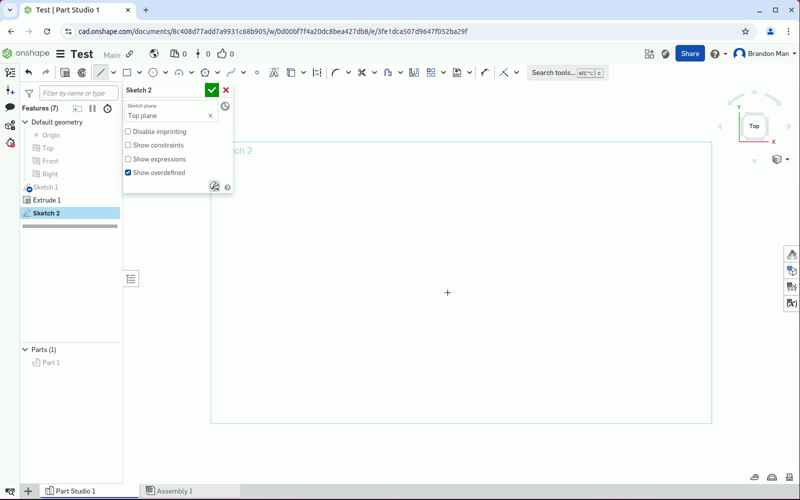
click(447, 292)
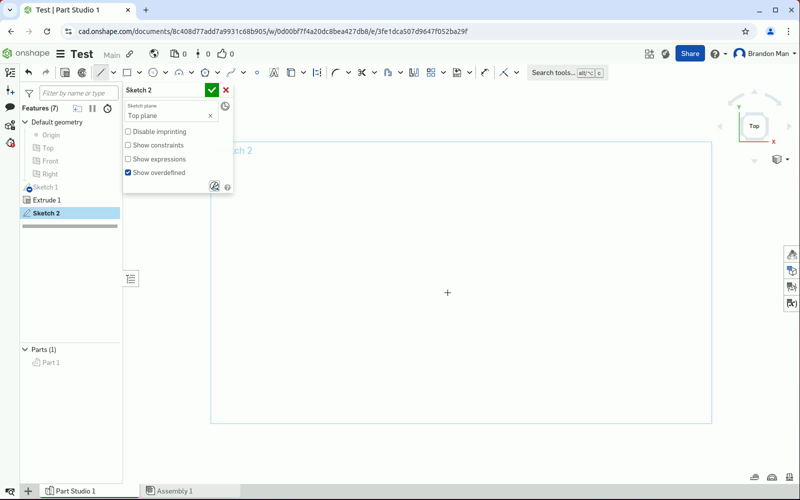
key_up(shift)
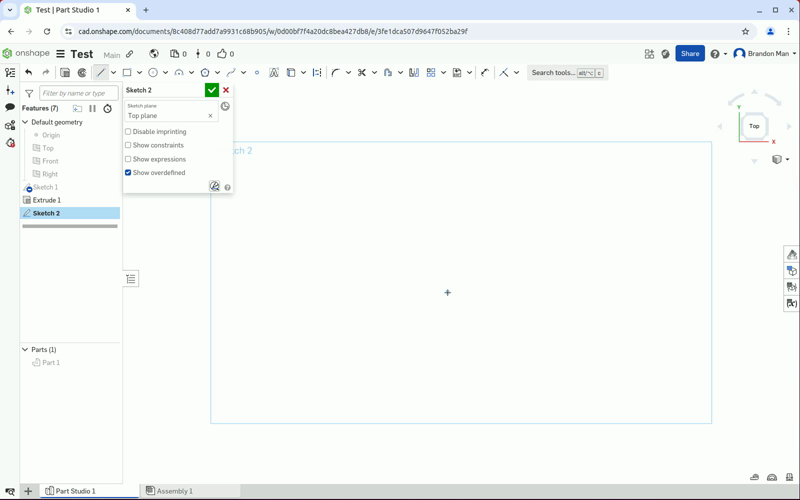
key_down(shift)
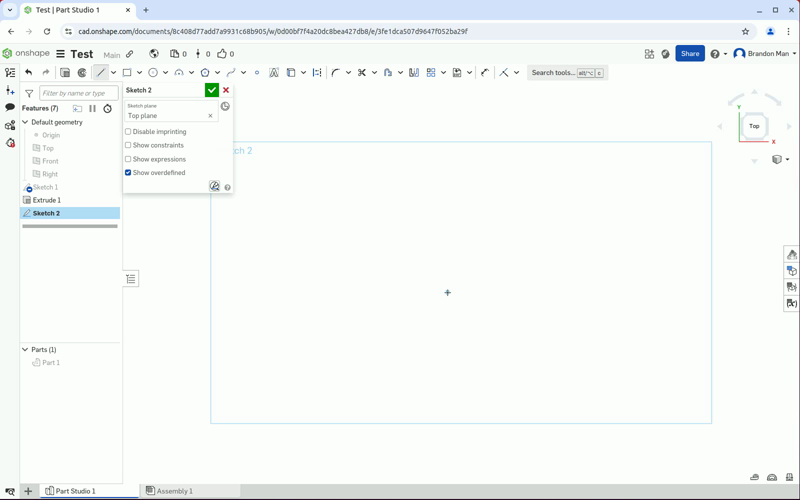
mouse_move(477, 292)
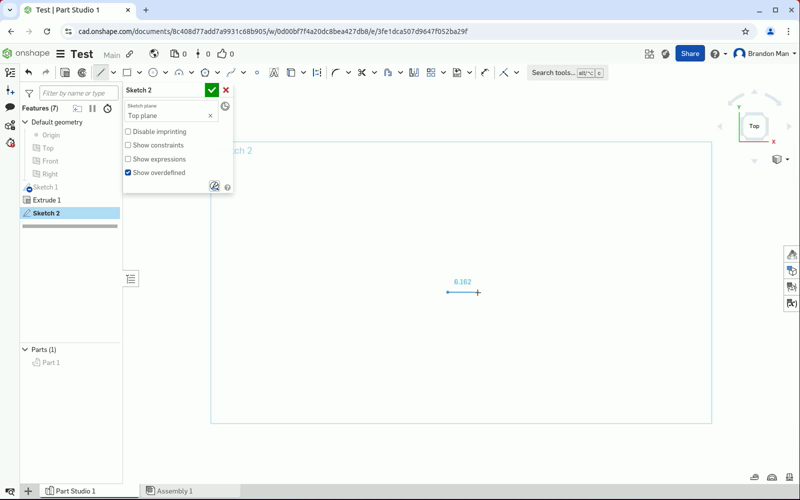
mouse_move(447, 272)
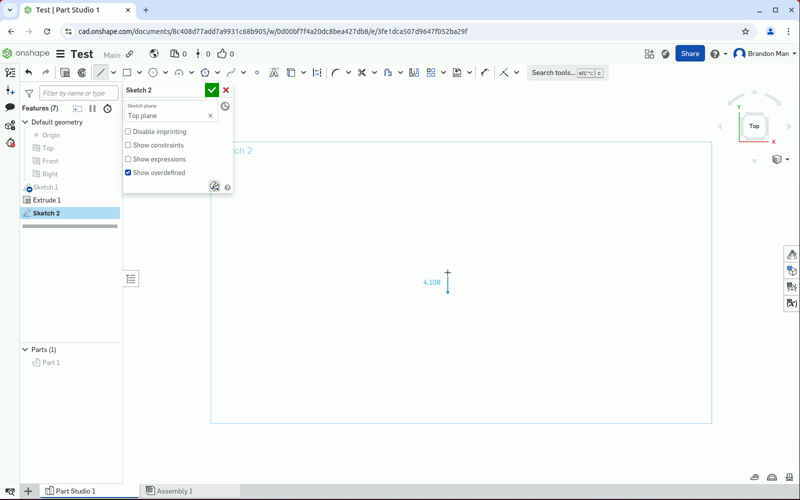
click(447, 272)
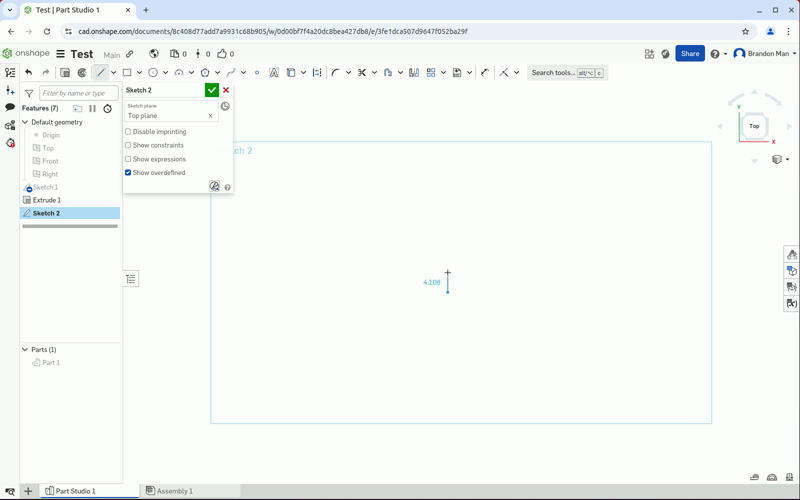
key_up(shift)
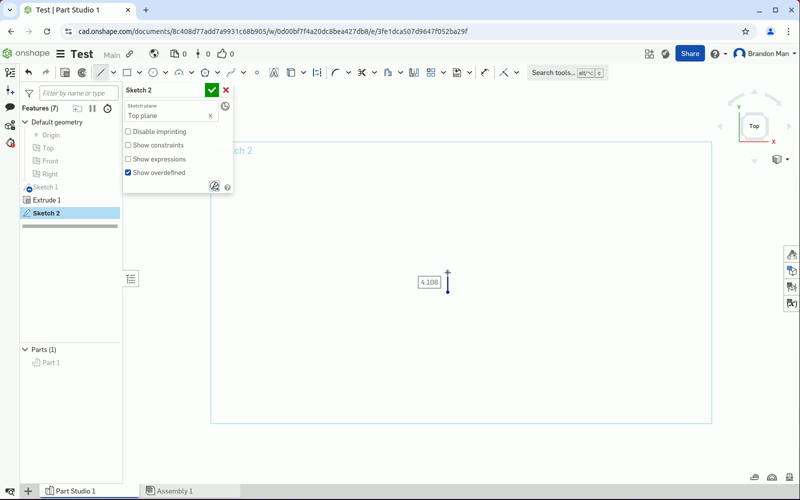
key(esc)
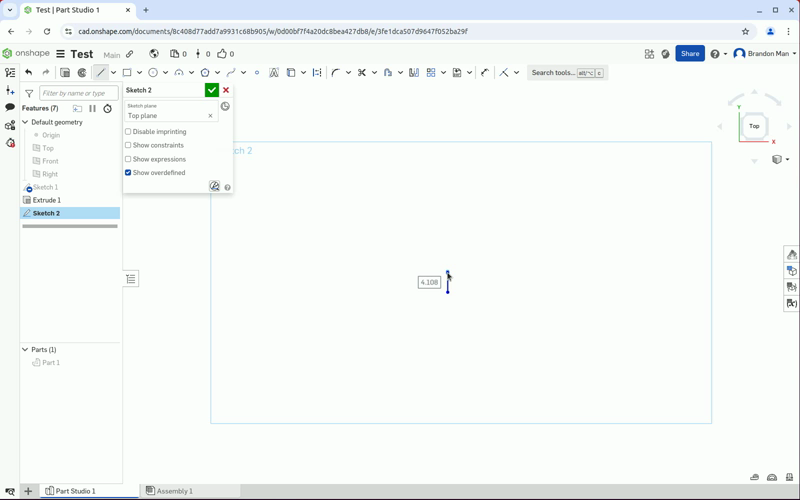
key(a)
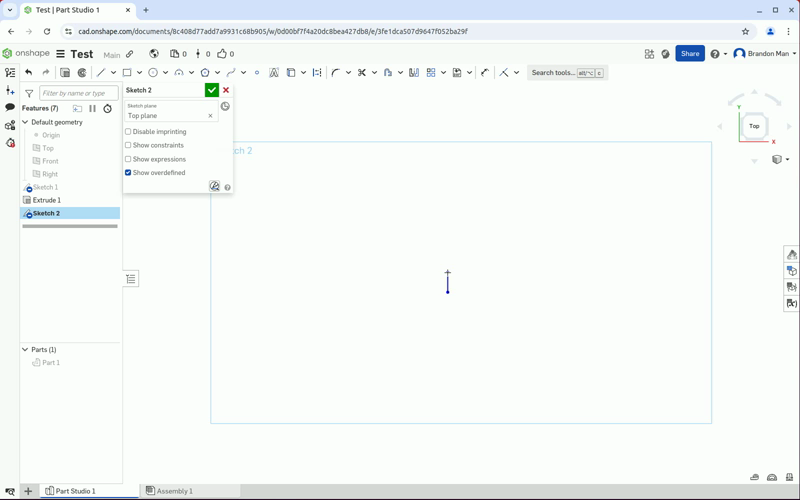
mouse_move(447, 272)
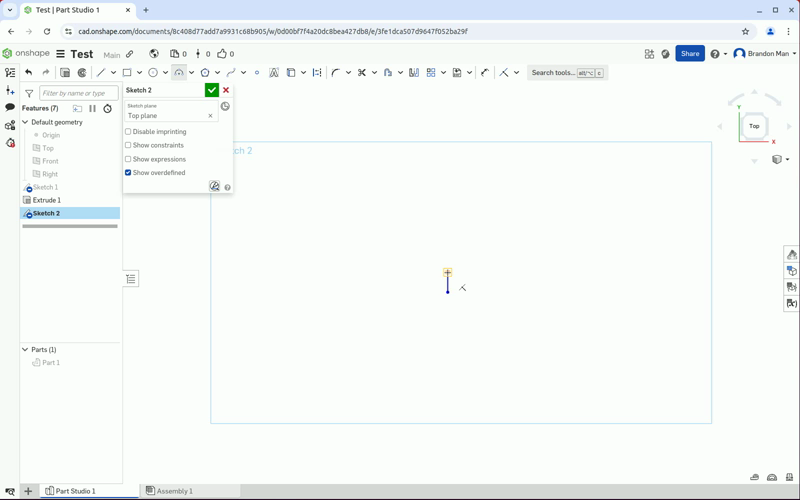
click(447, 272)
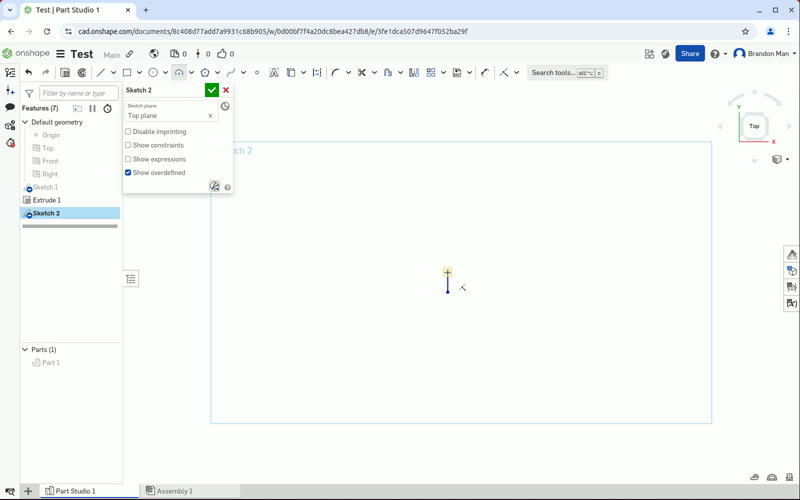
mouse_move(447, 292)
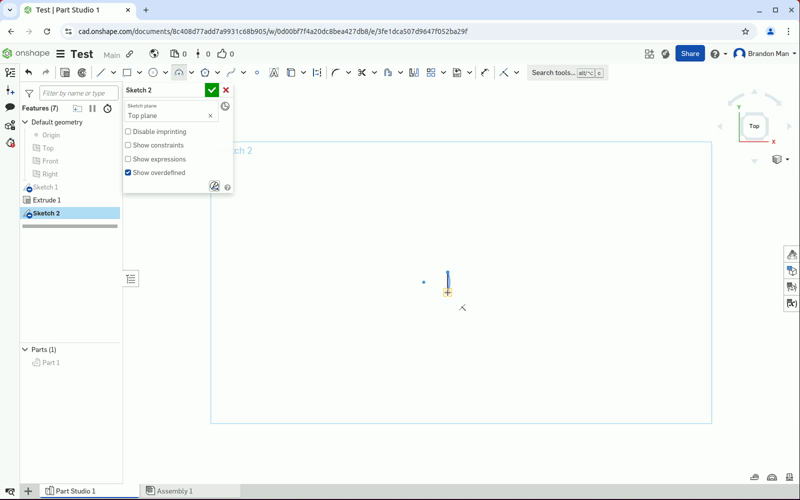
click(447, 292)
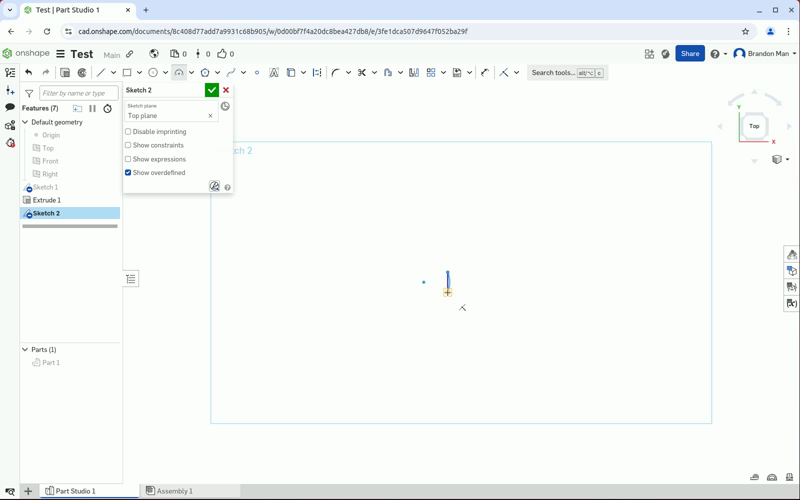
key_down(shift)
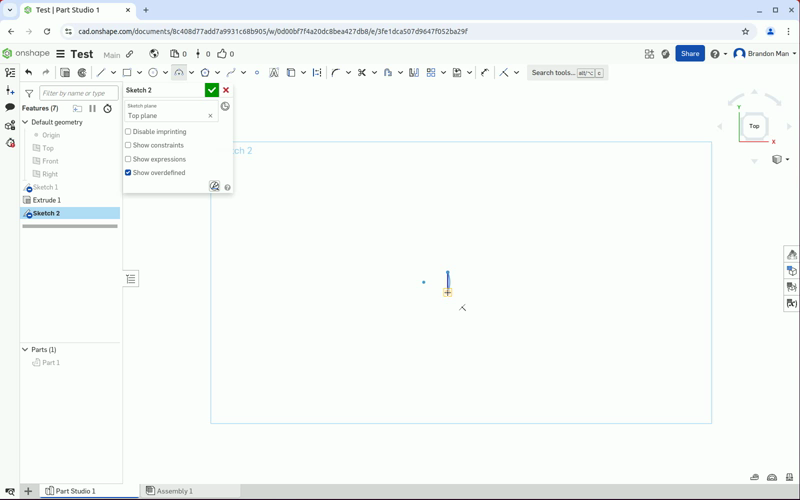
mouse_move(444, 282)
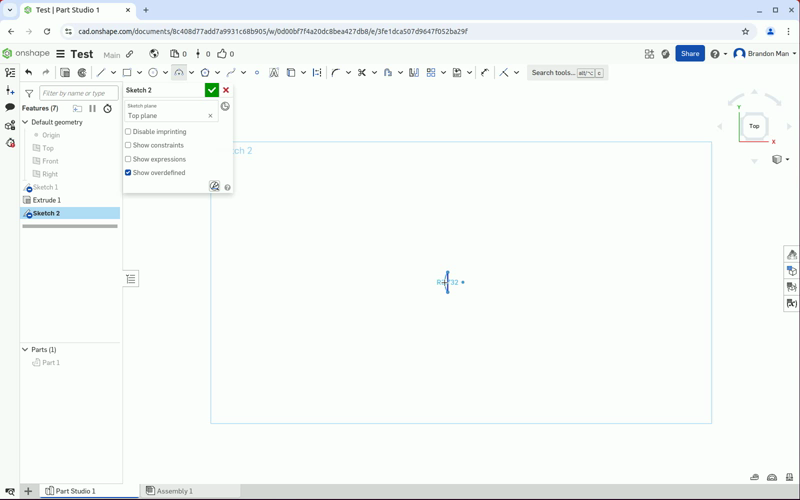
click(444, 282)
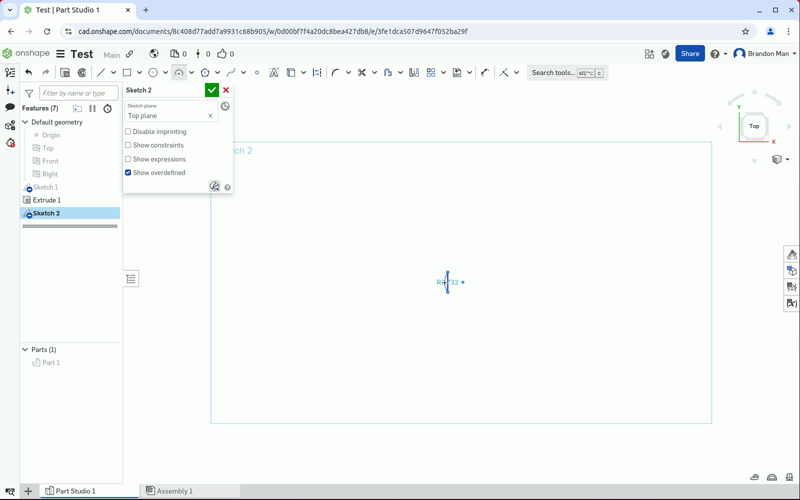
key_up(shift)
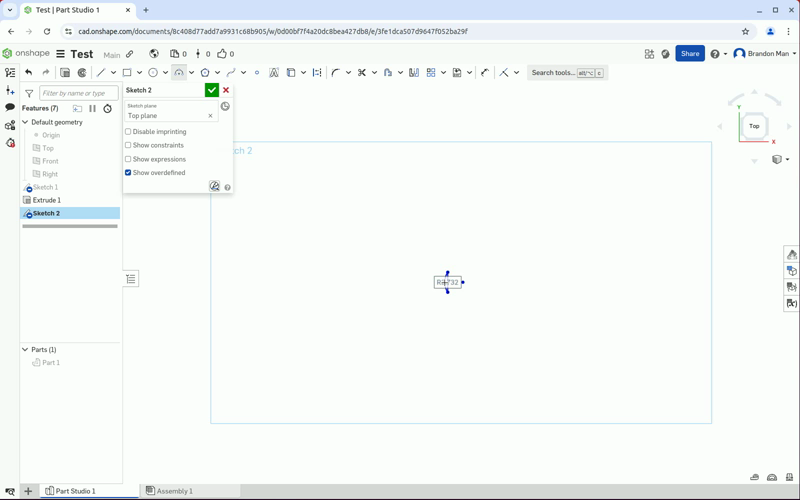
key(esc)
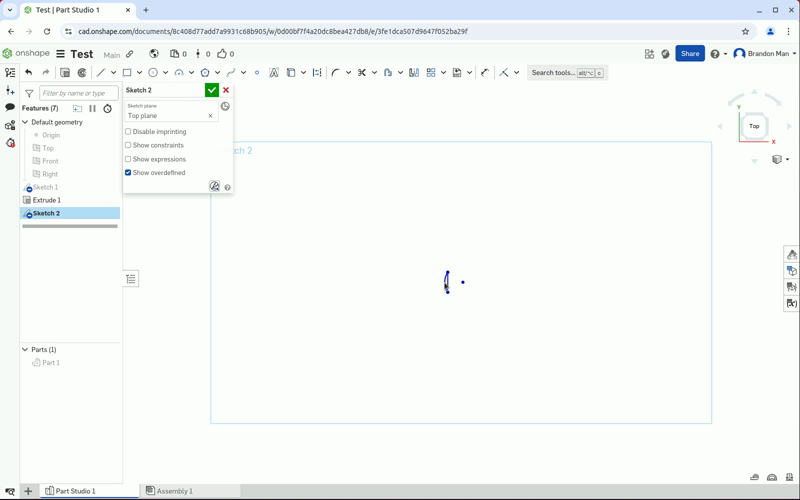
mouse_move(446, 275)
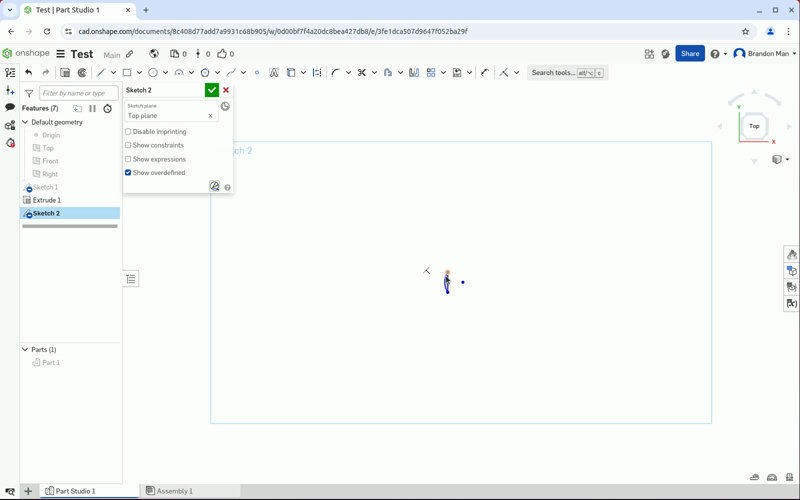
scroll(6)
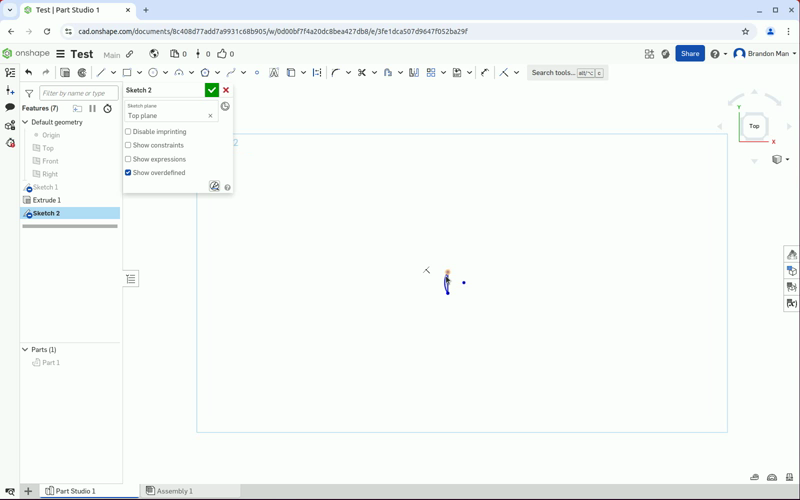
scroll(6)
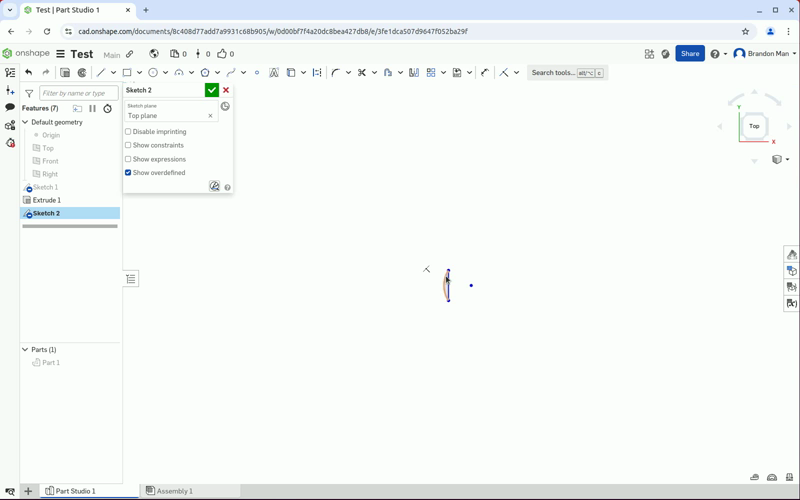
scroll(6)
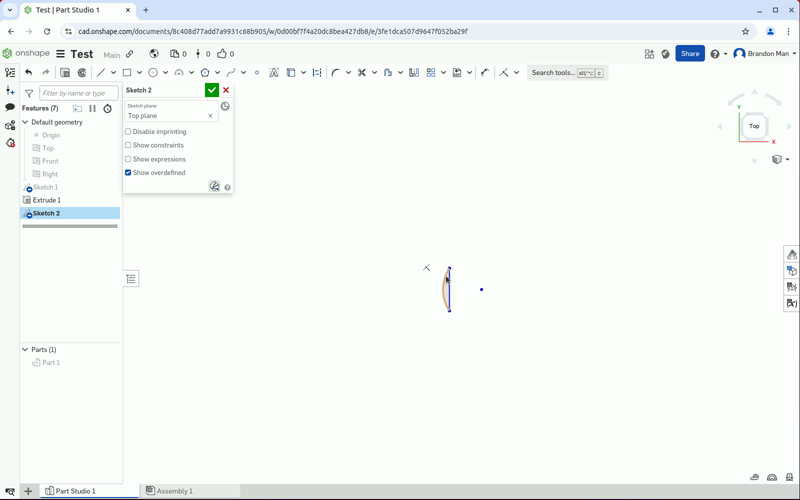
scroll(6)
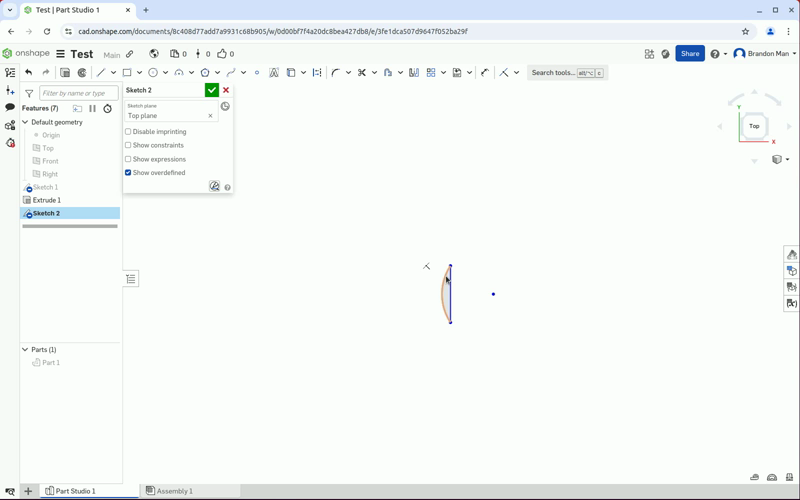
scroll(6)
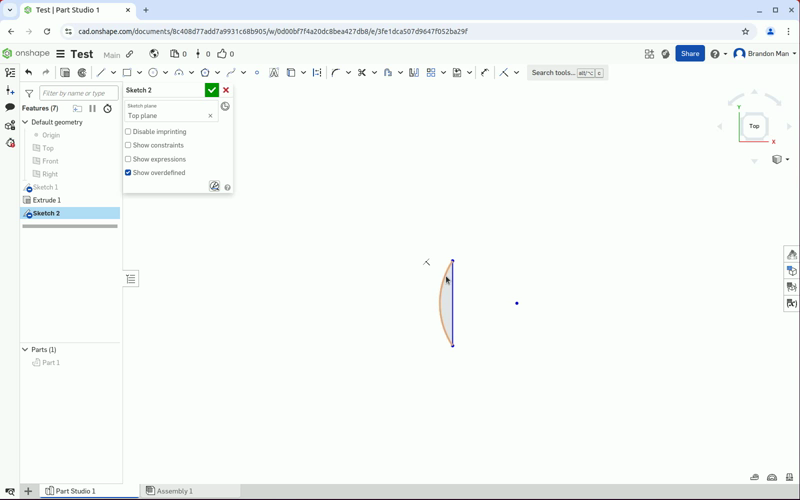
scroll(6)
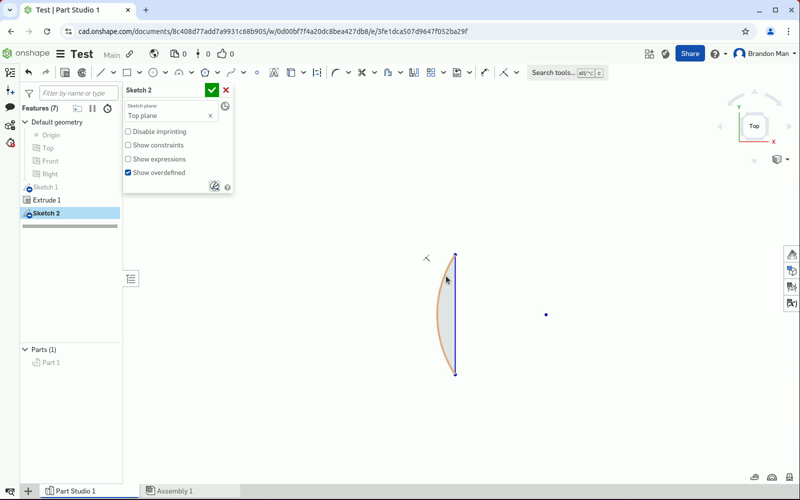
scroll(6)
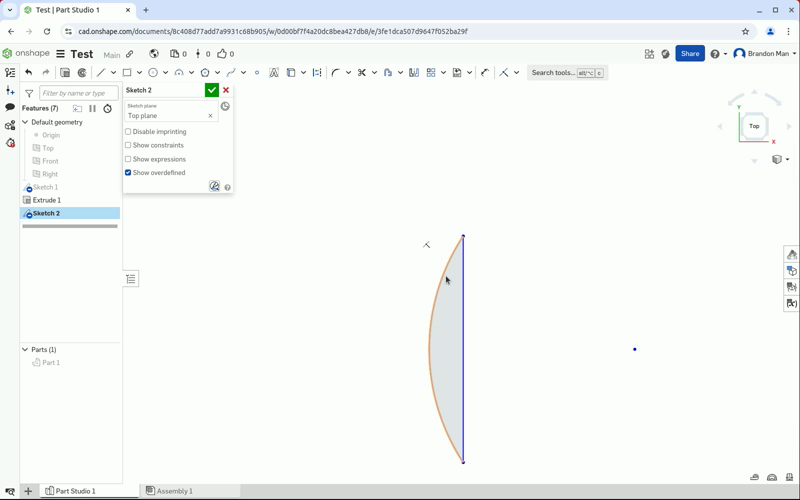
click(446, 275)
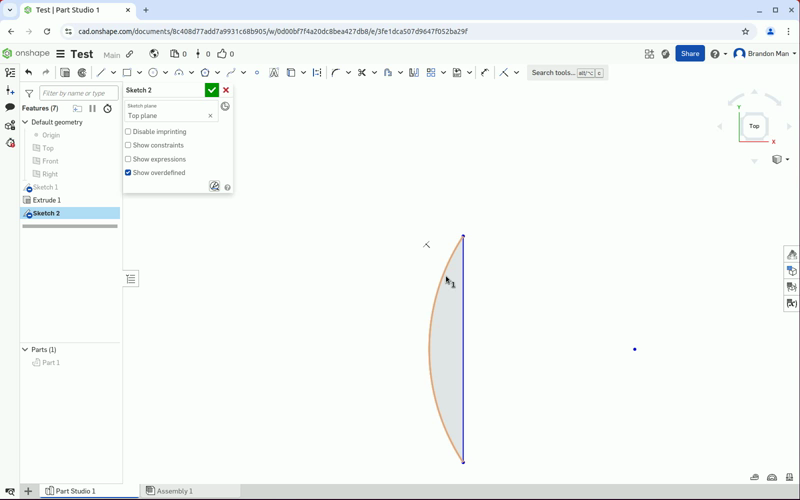
scroll(-6)
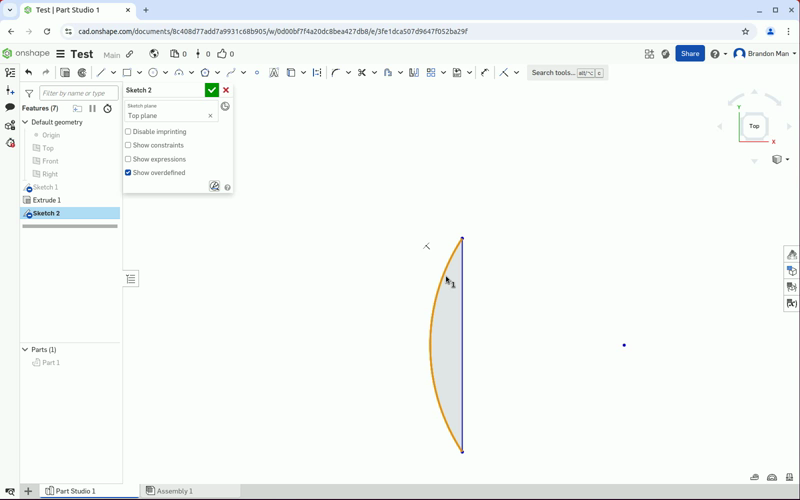
scroll(-6)
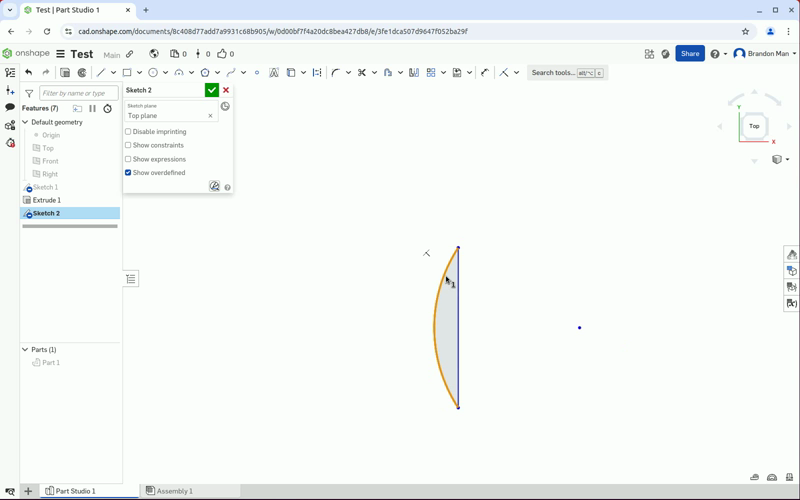
scroll(-6)
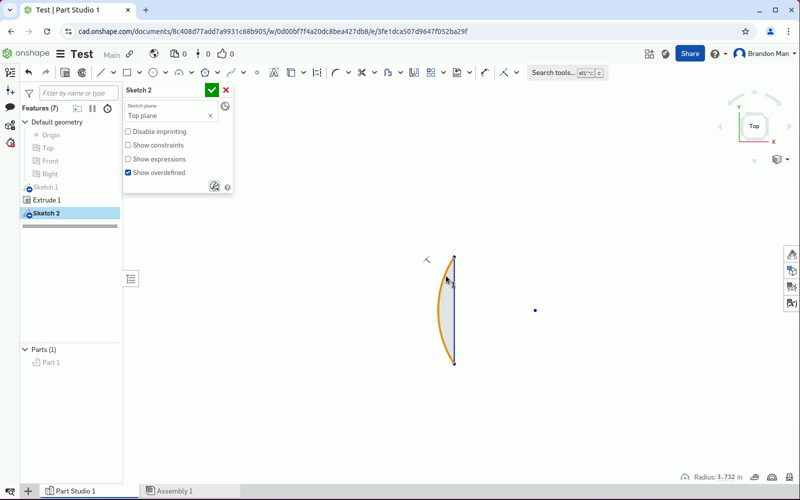
scroll(-6)
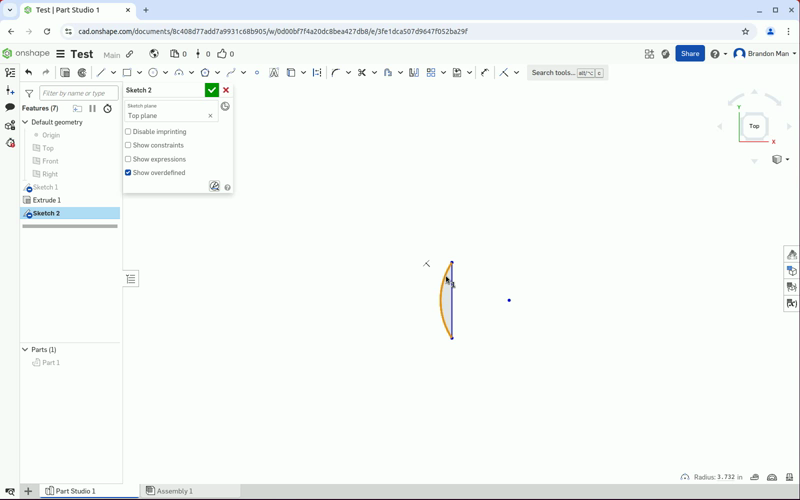
scroll(-6)
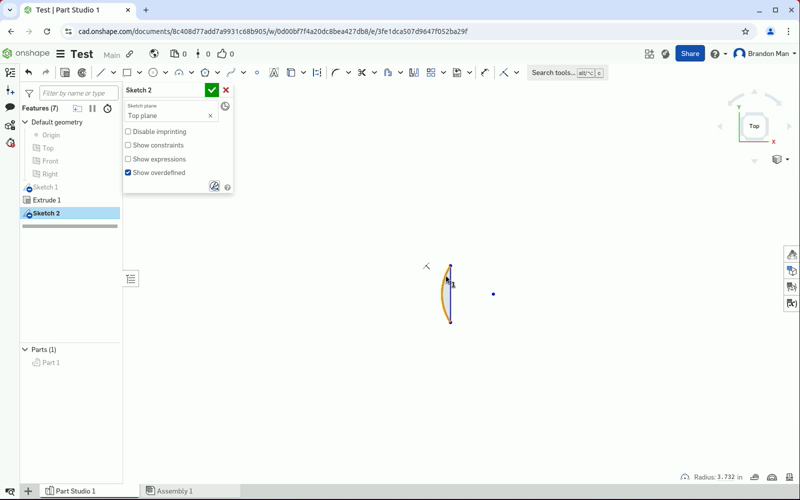
scroll(-6)
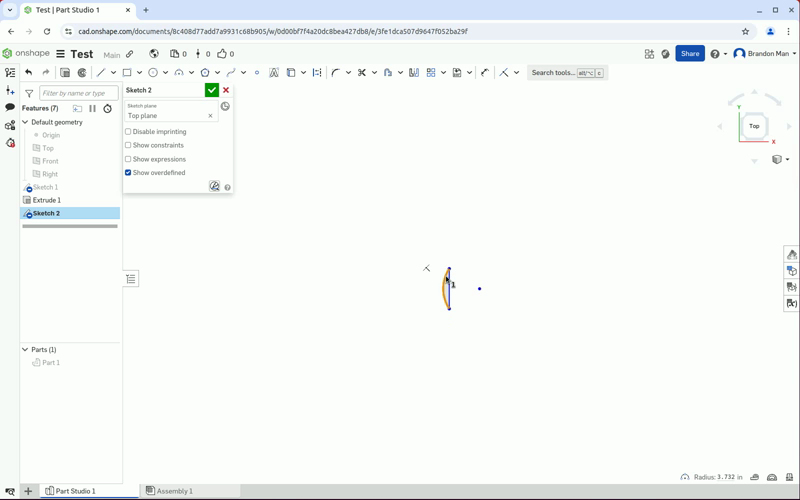
scroll(-6)
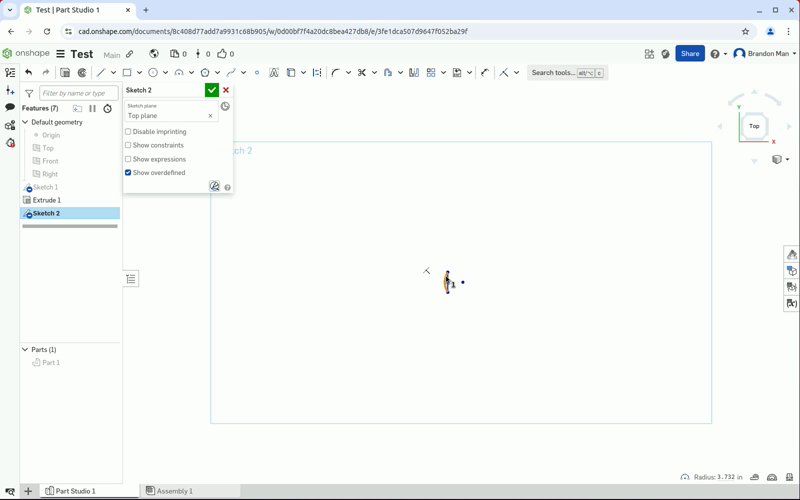
mouse_move(73, 352)
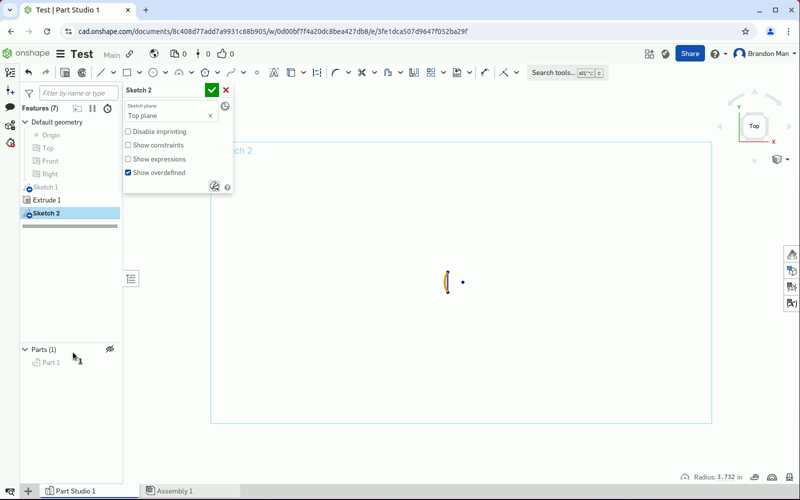
key(shift+y)
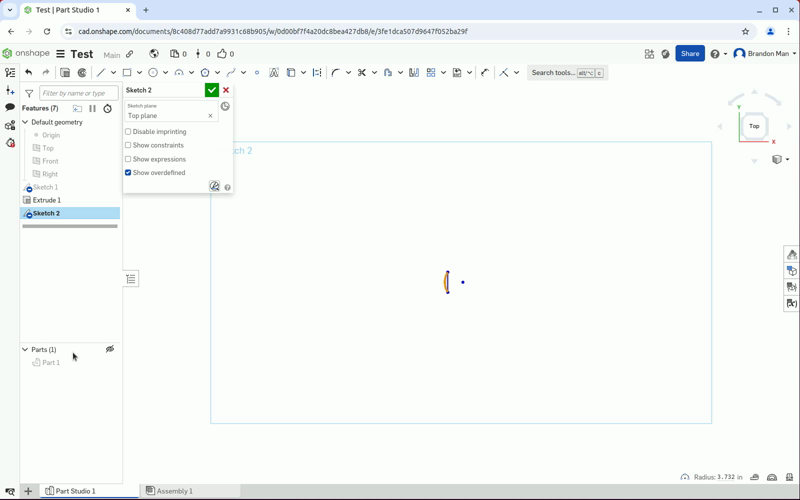
key(shift+e)
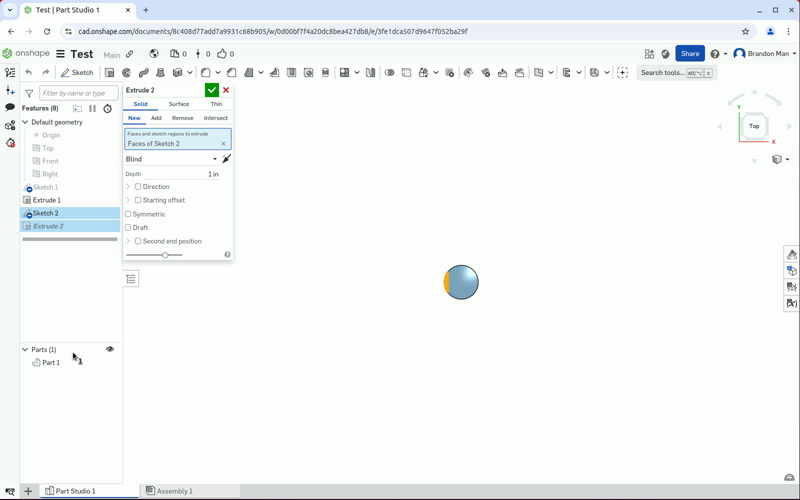
mouse_move(143, 106)
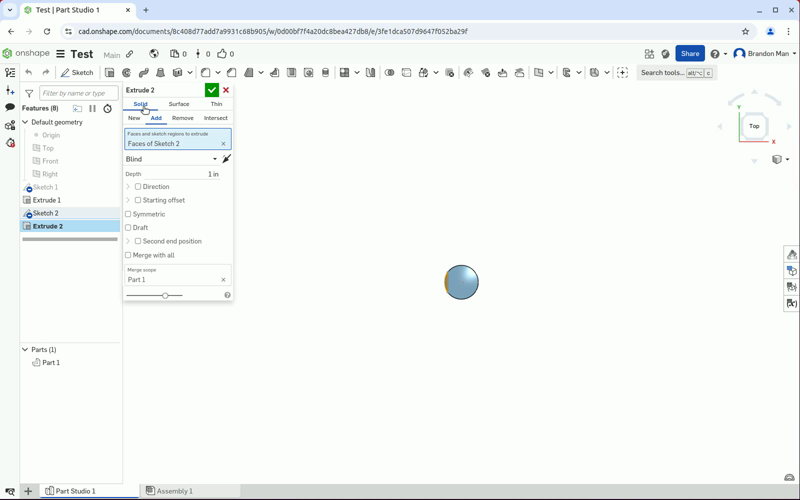
click(143, 106)
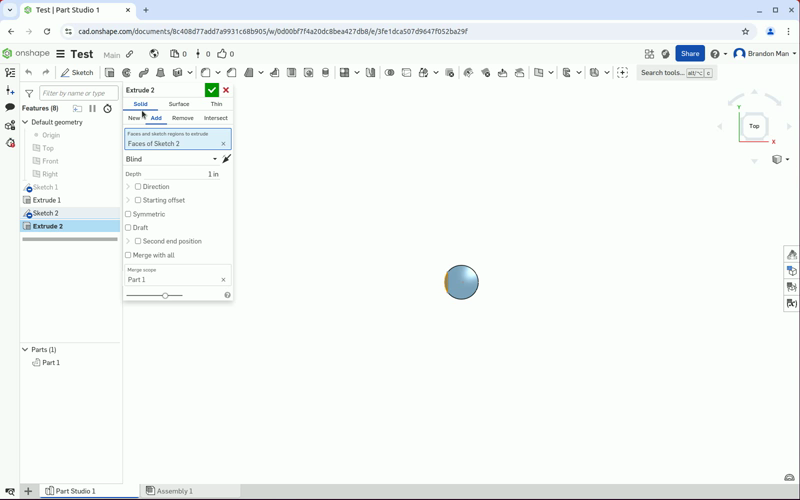
mouse_move(137, 120)
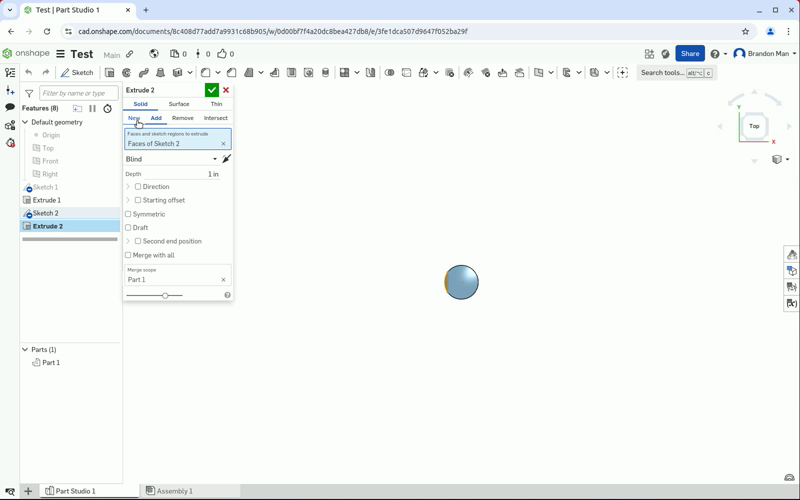
click(137, 120)
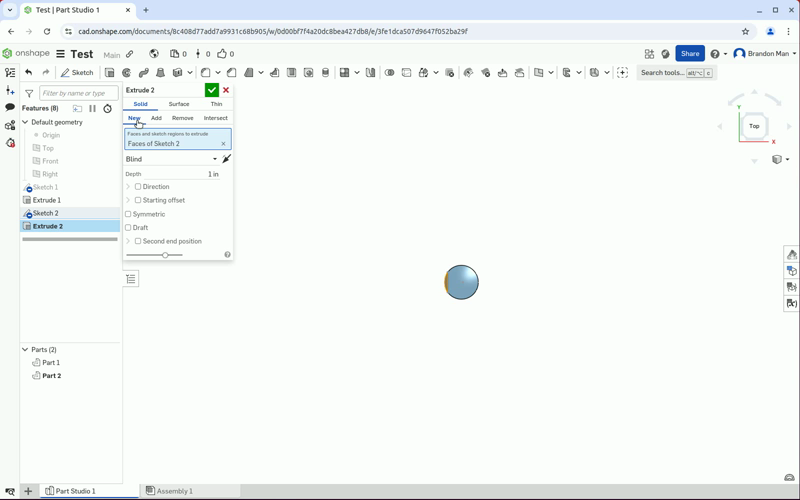
key(tab, 4)
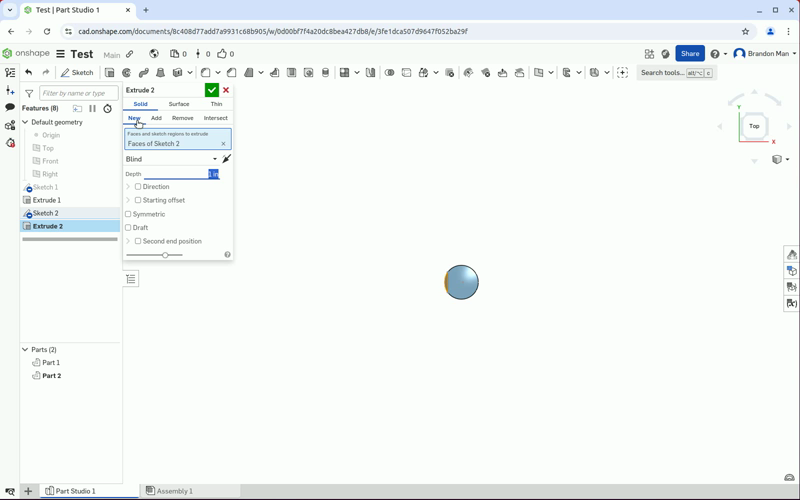
text(3.851)
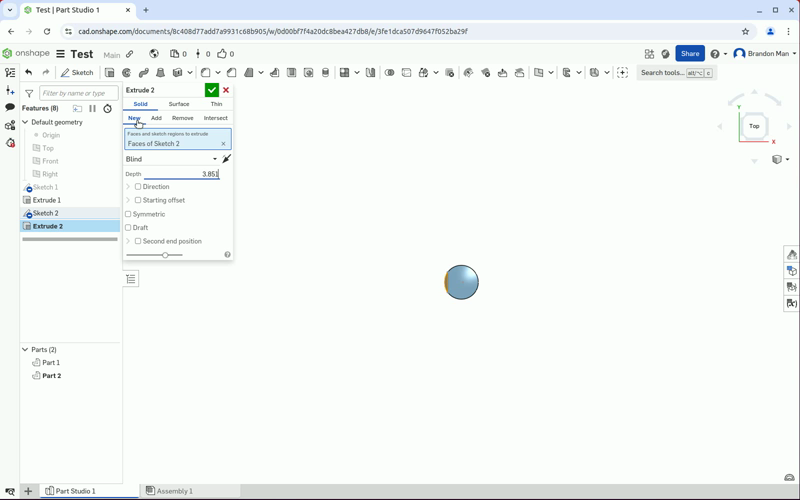
key(enter)
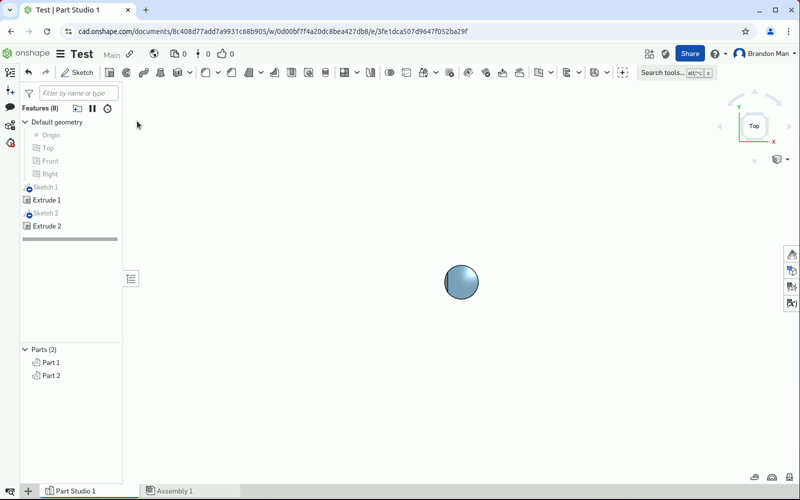
key(shift+h)
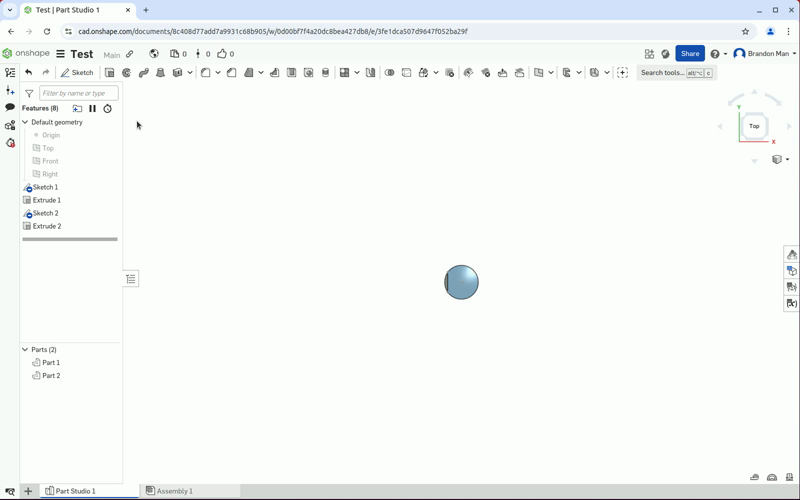
key(shift+h)
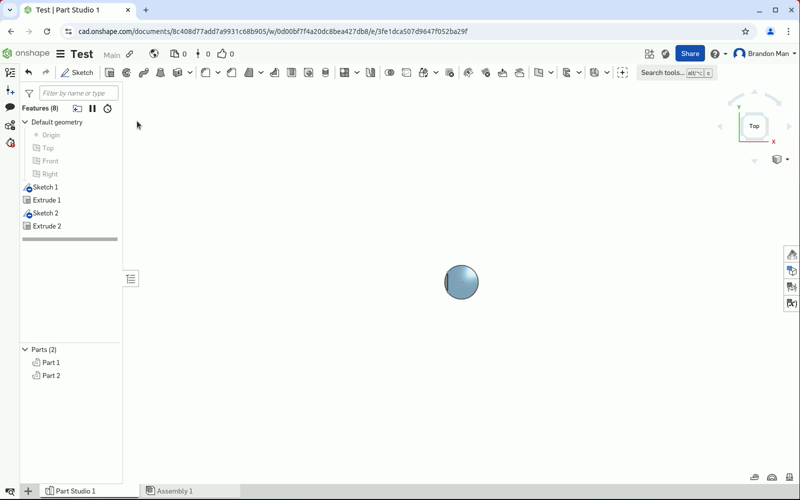
key(shift+7)
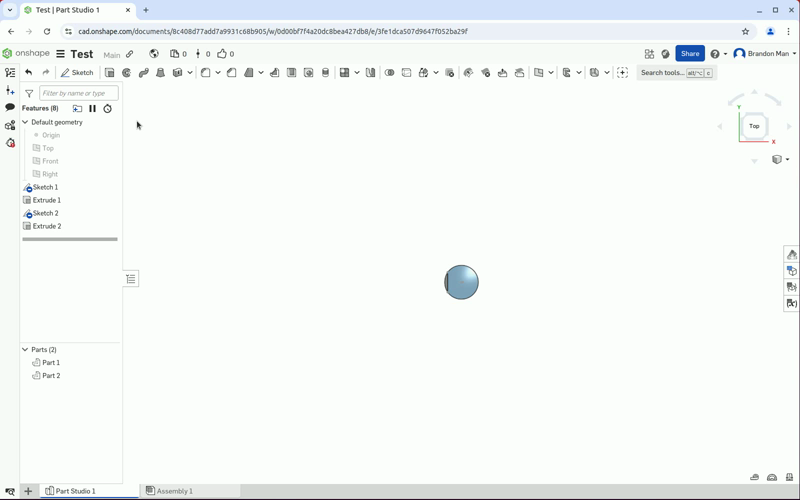
key(up, 3)
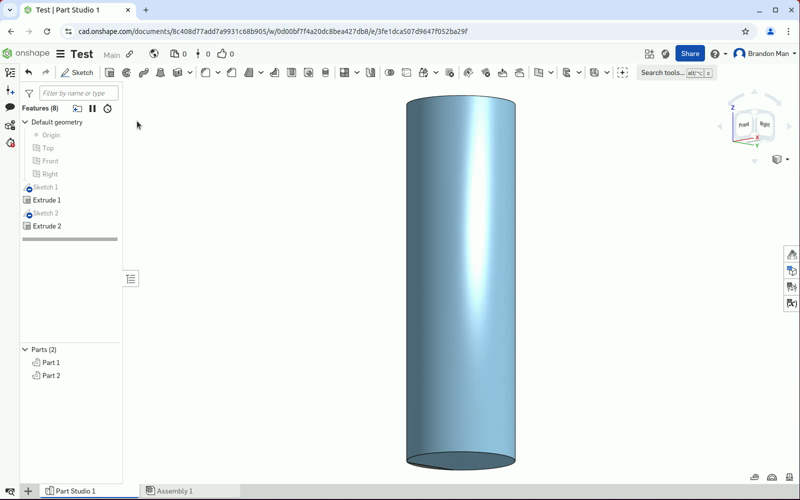
key(left, 3)
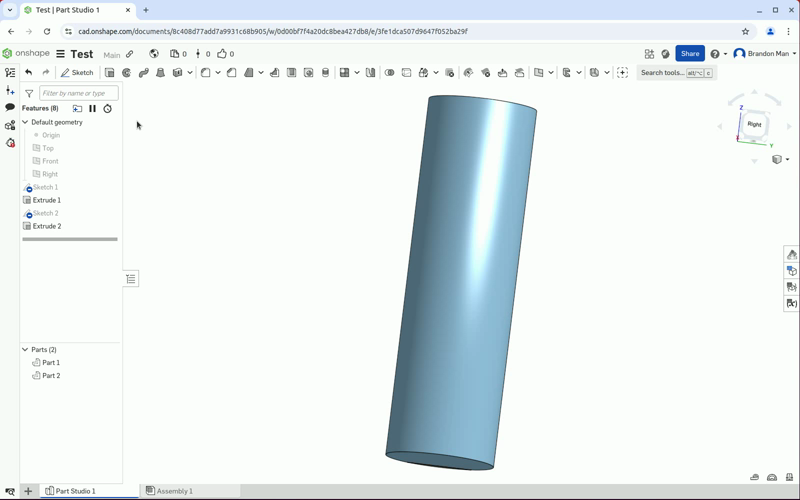
key(right, 3)
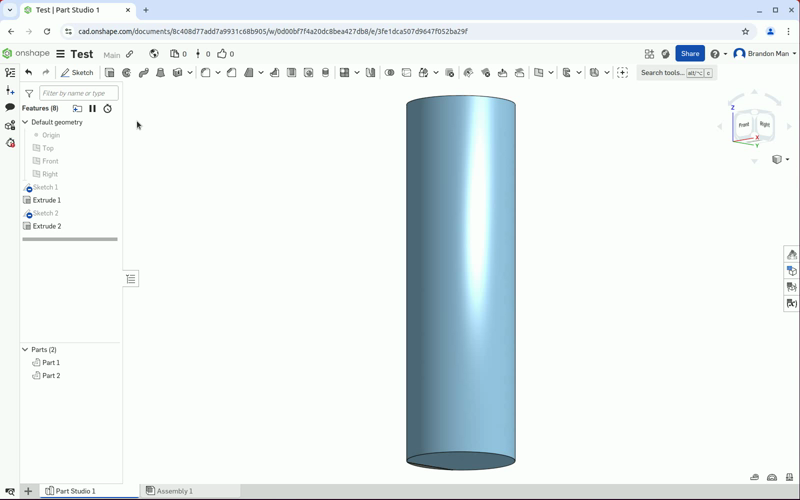
key(down, 3)
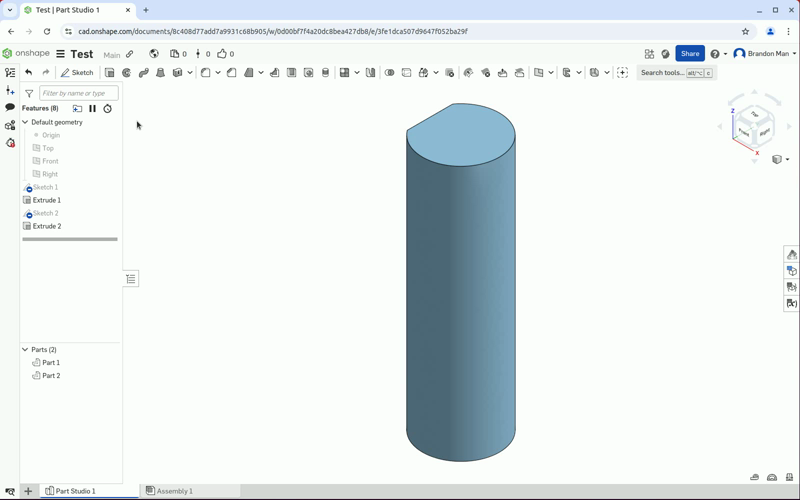
mouse_move(73, 189)
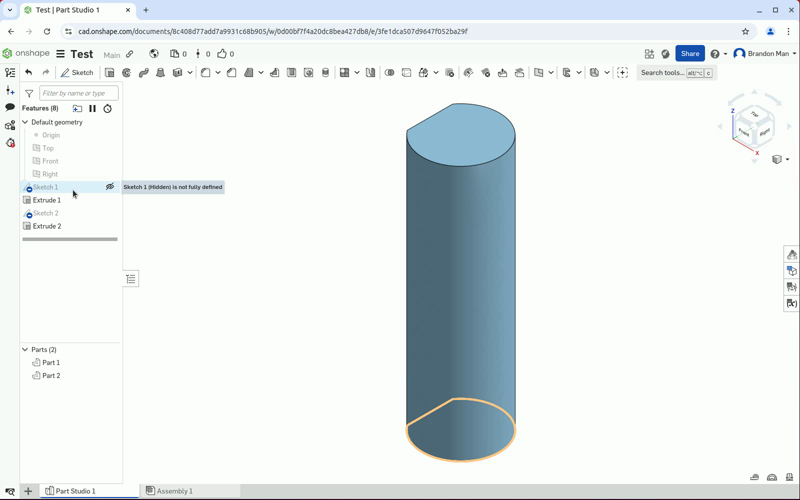
click(73, 189)